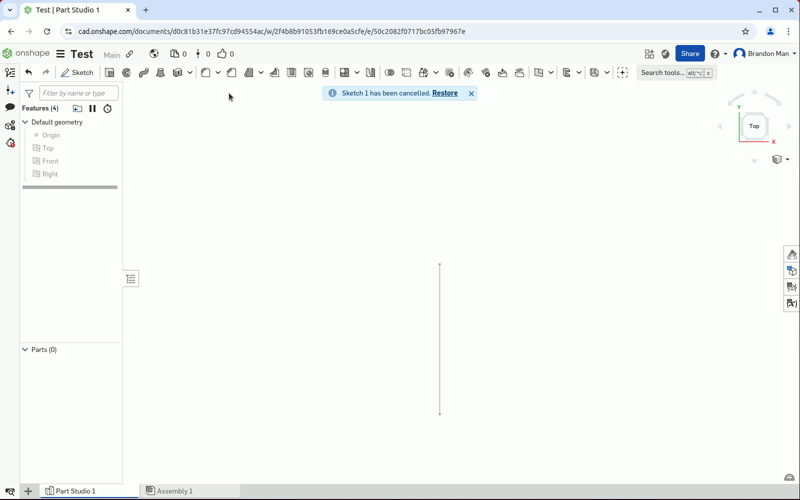
key(shift+h)
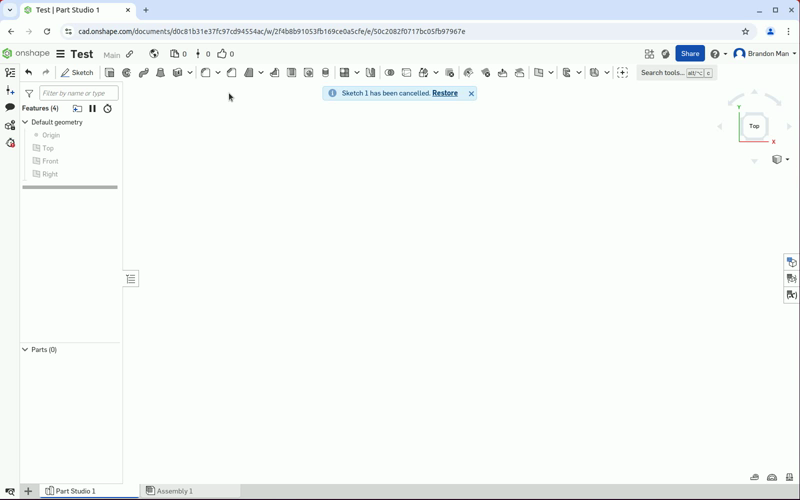
mouse_move(73, 352)
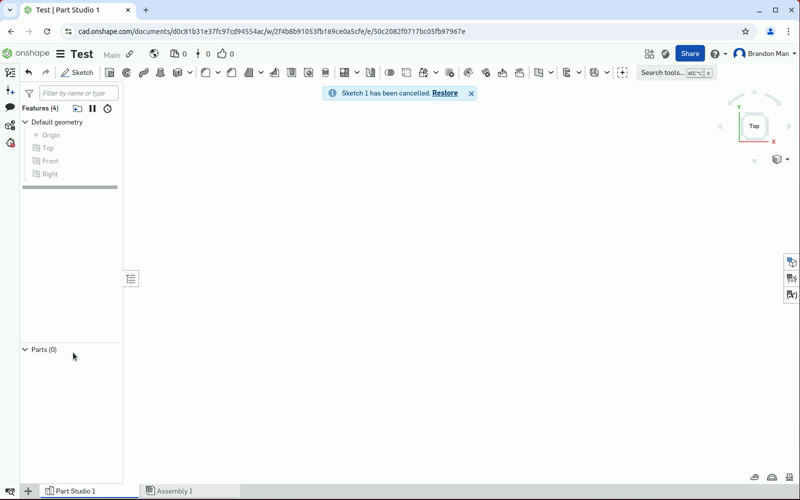
key(y)
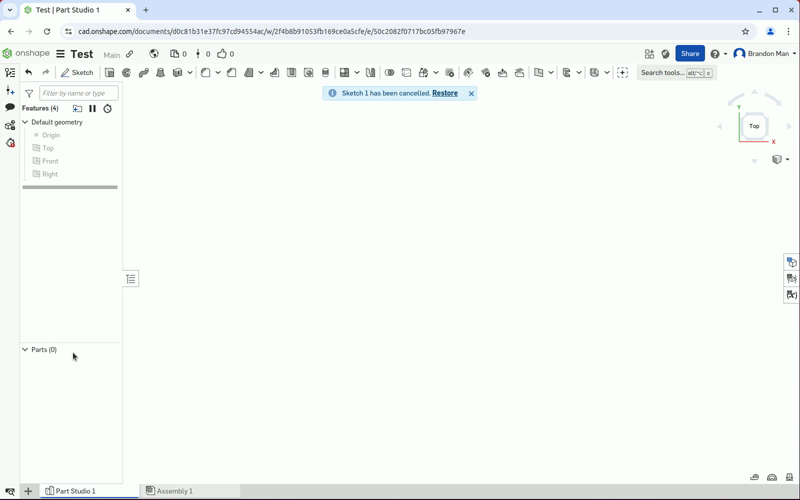
key(shift+p)
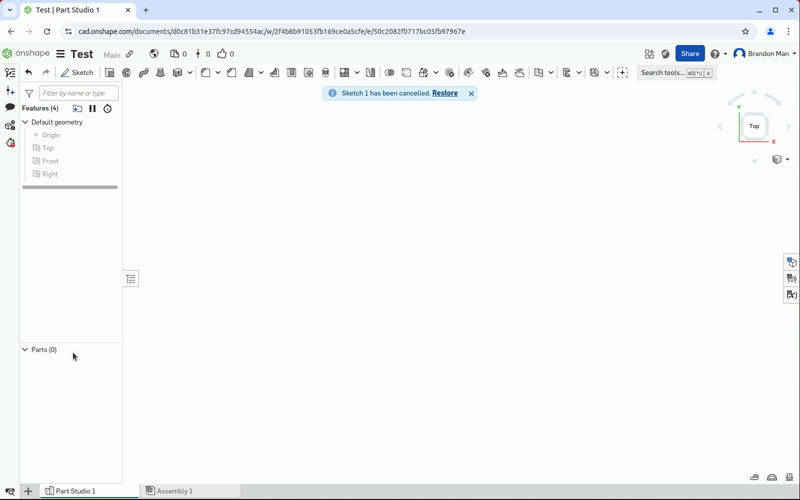
key(space)
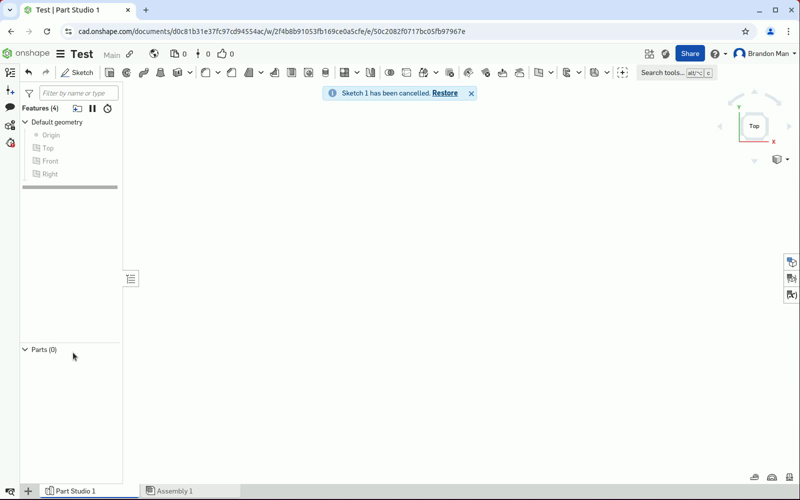
key_down(shift)
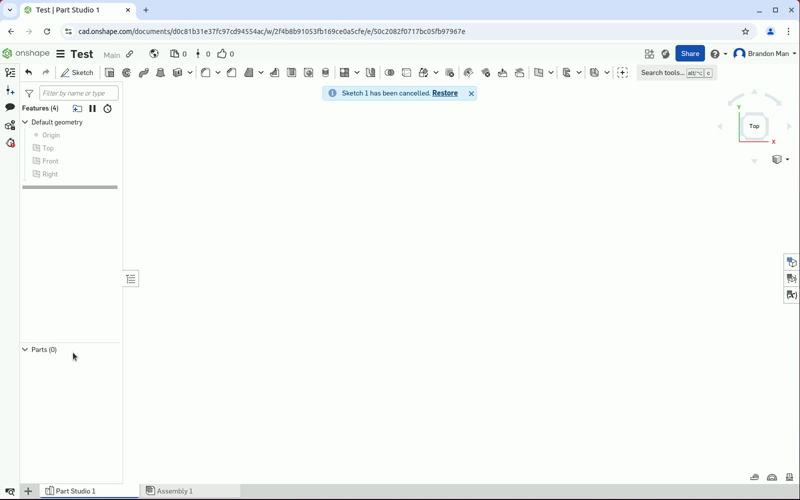
key(up)
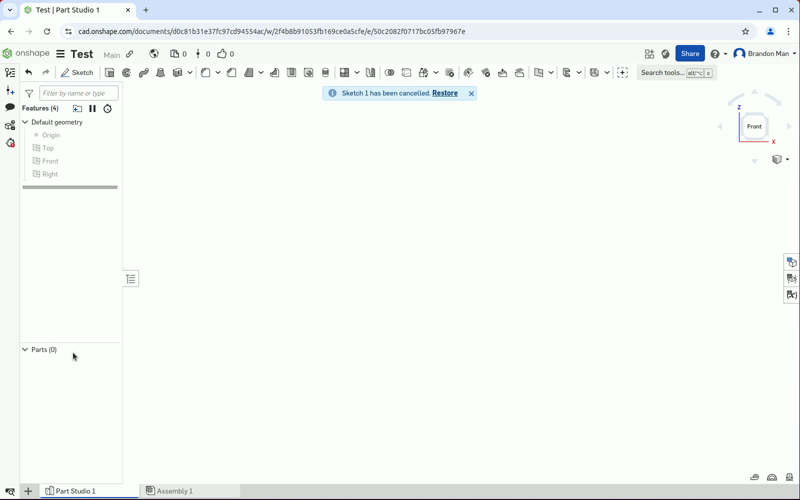
key_up(shift)
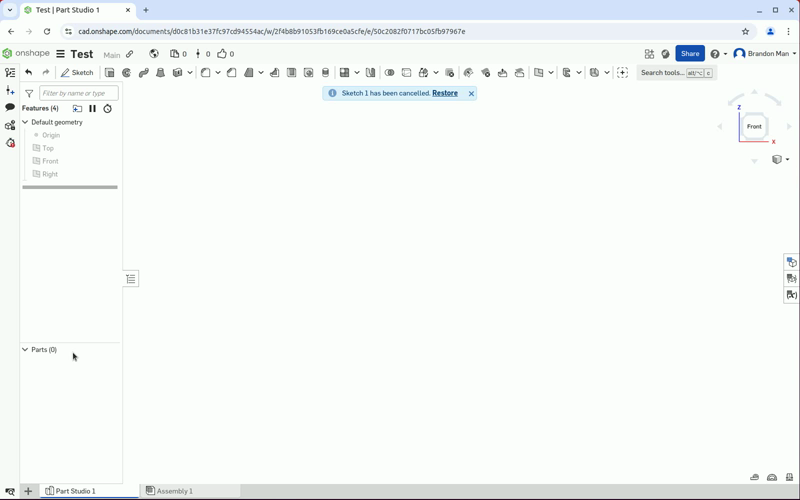
mouse_move(73, 352)
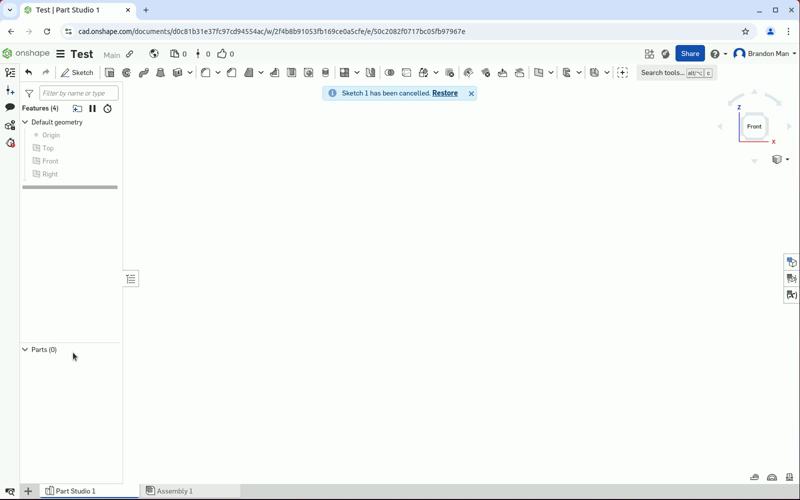
key(shift+y)
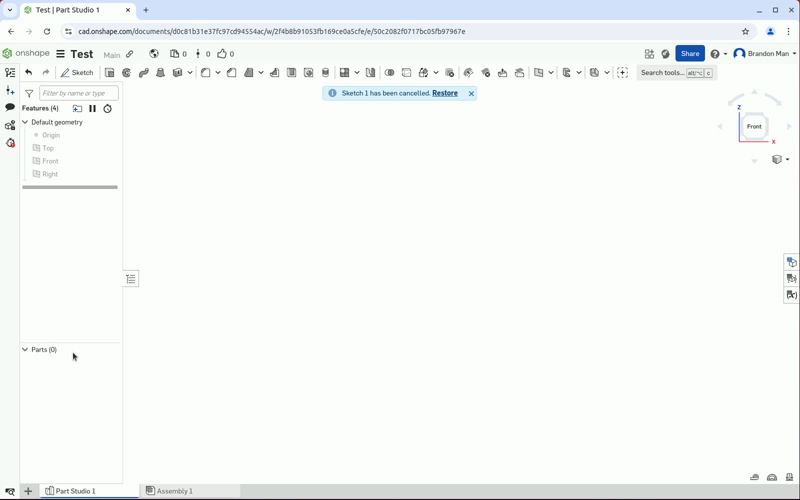
key(shift+s)
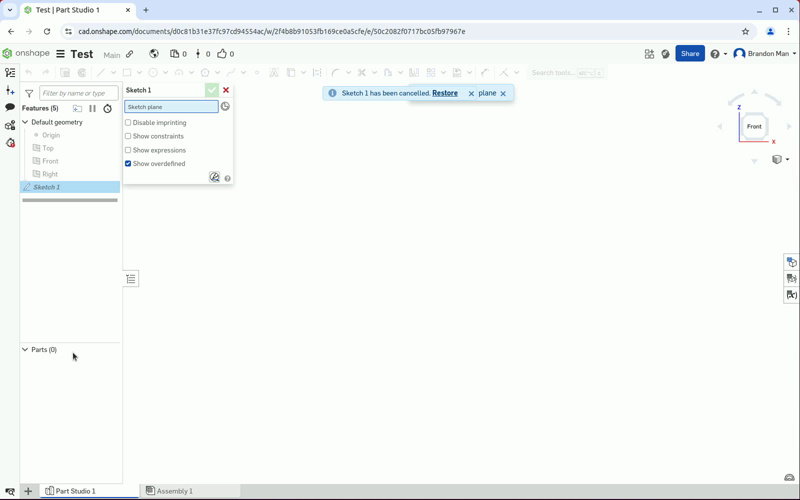
mouse_move(73, 163)
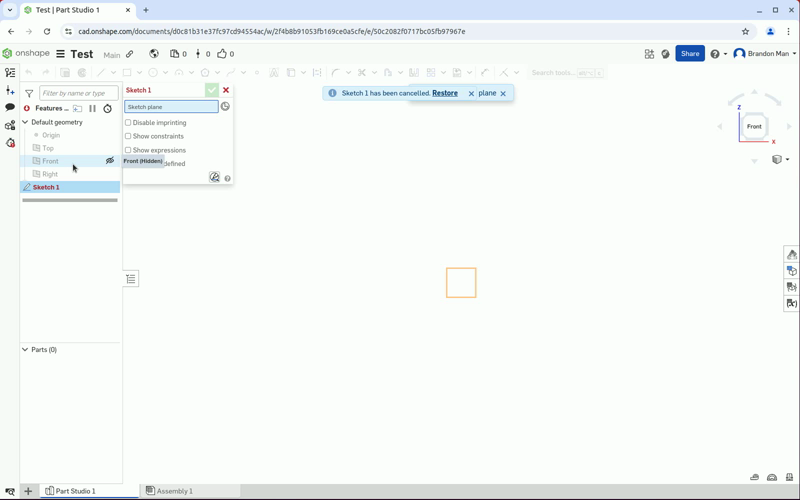
click(73, 163)
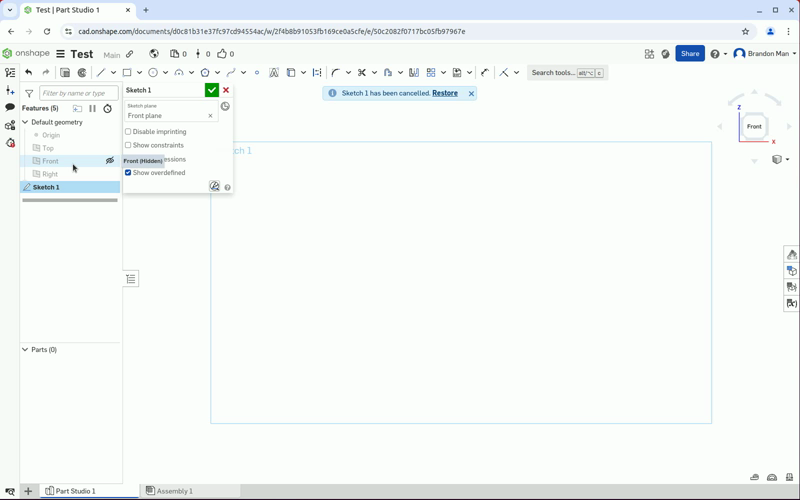
mouse_move(73, 352)
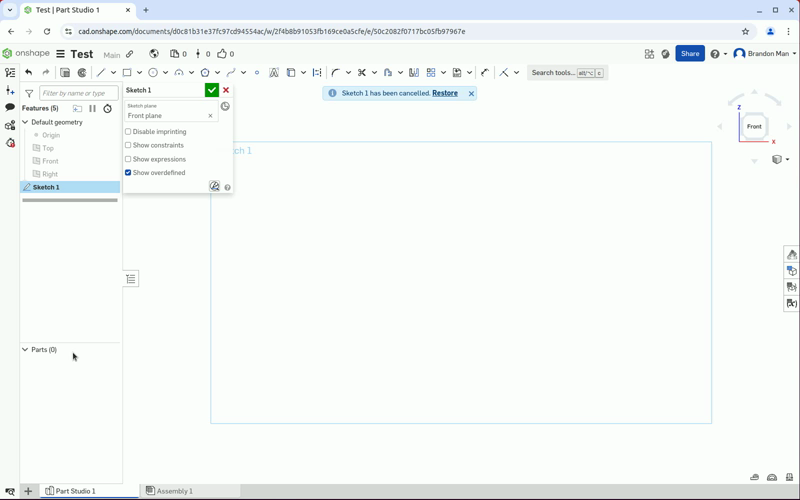
key(y)
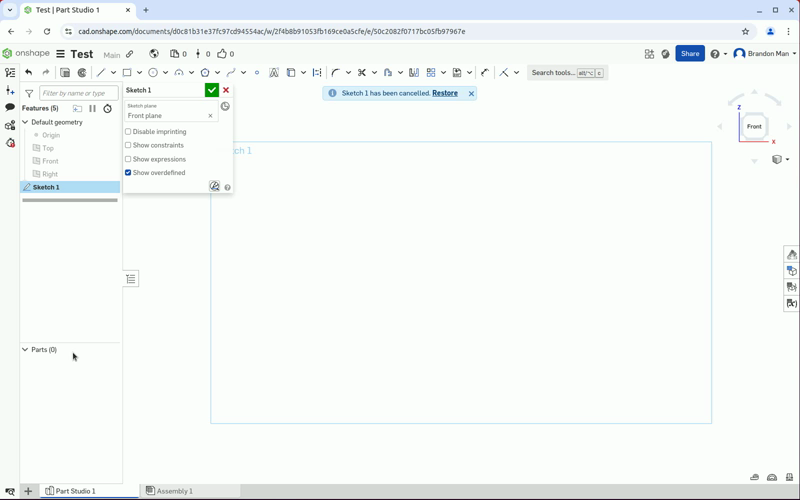
key(c)
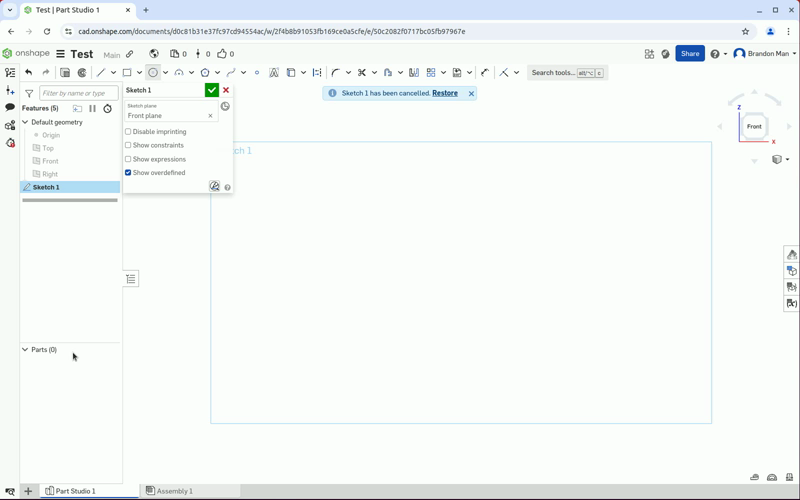
key_down(shift)
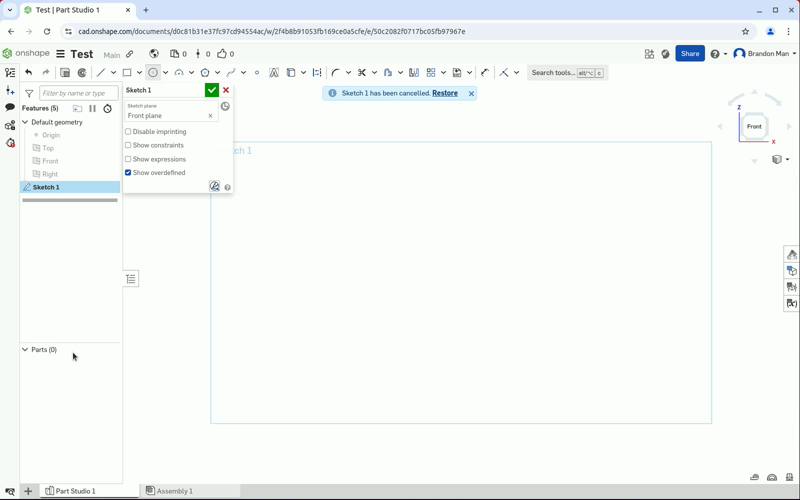
mouse_move(461, 282)
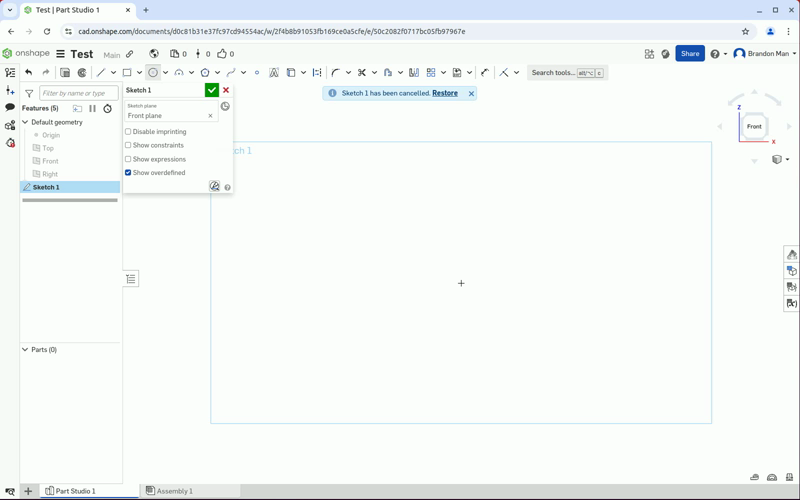
click(461, 282)
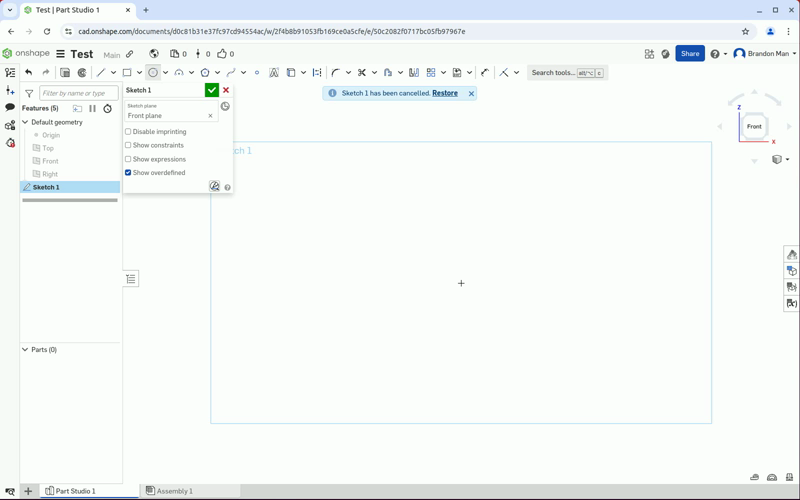
key_up(shift)
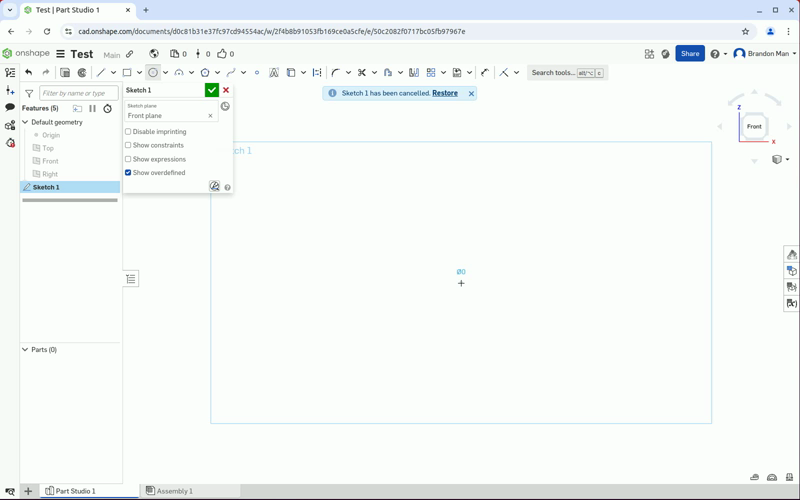
mouse_move(497, 282)
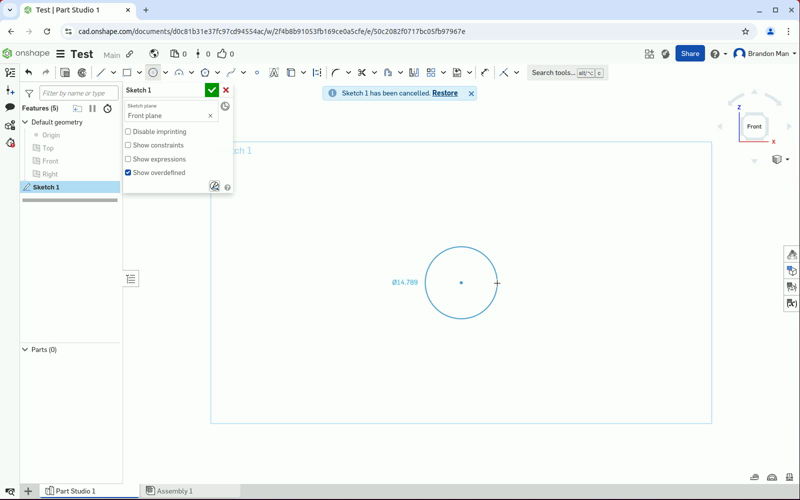
click(497, 282)
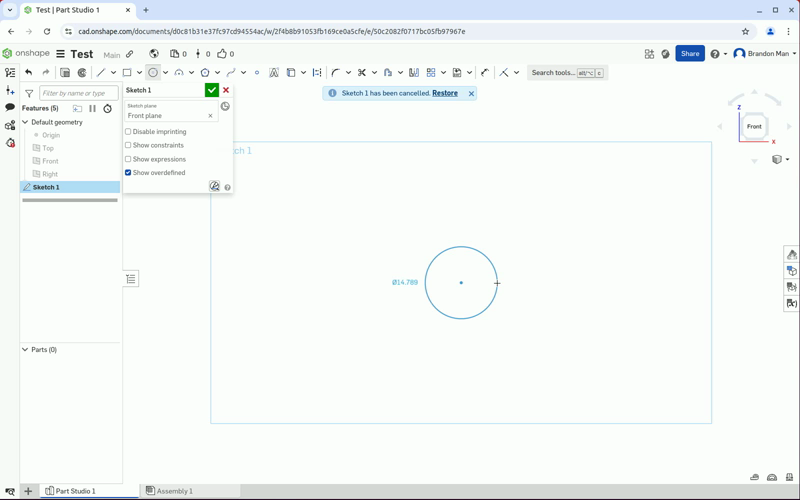
key(esc)
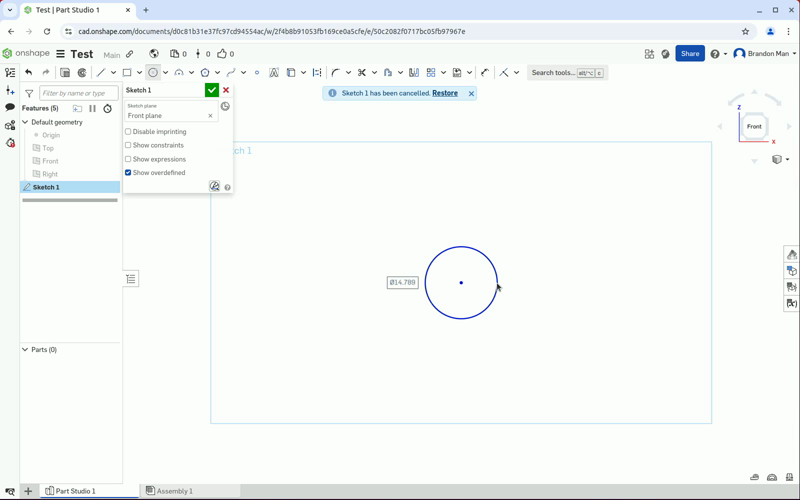
key(c)
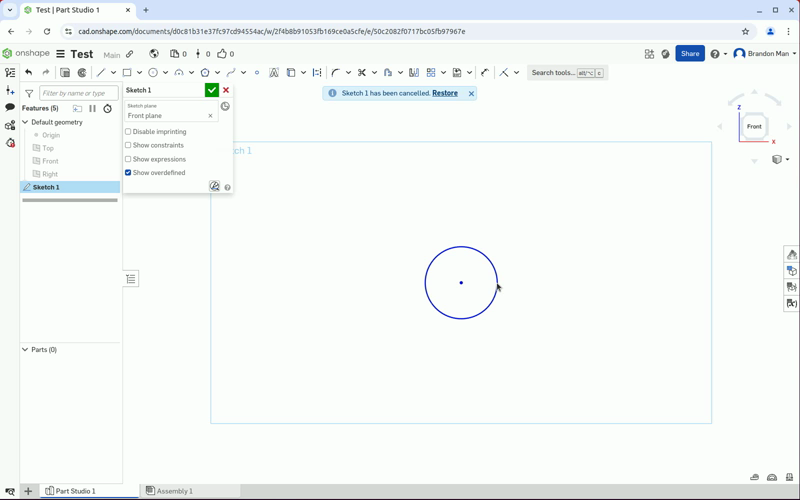
key_down(shift)
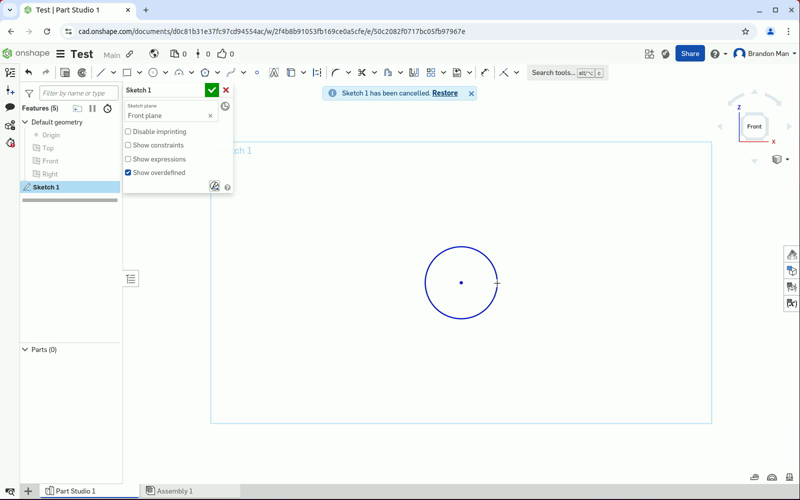
mouse_move(461, 282)
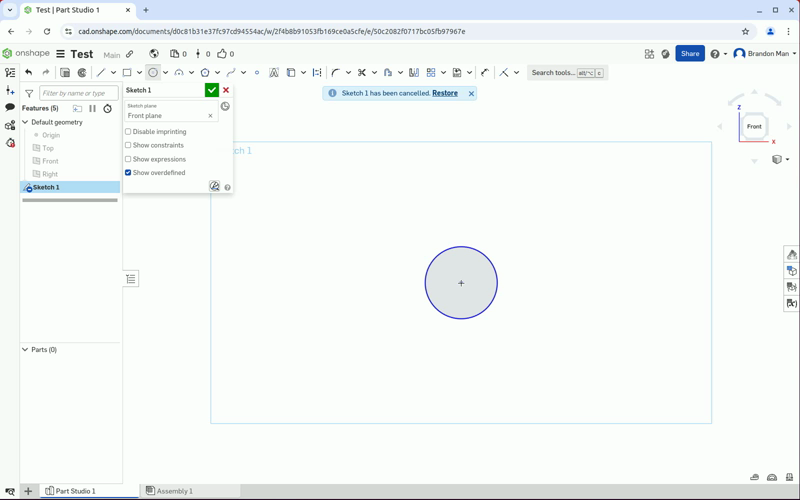
click(461, 282)
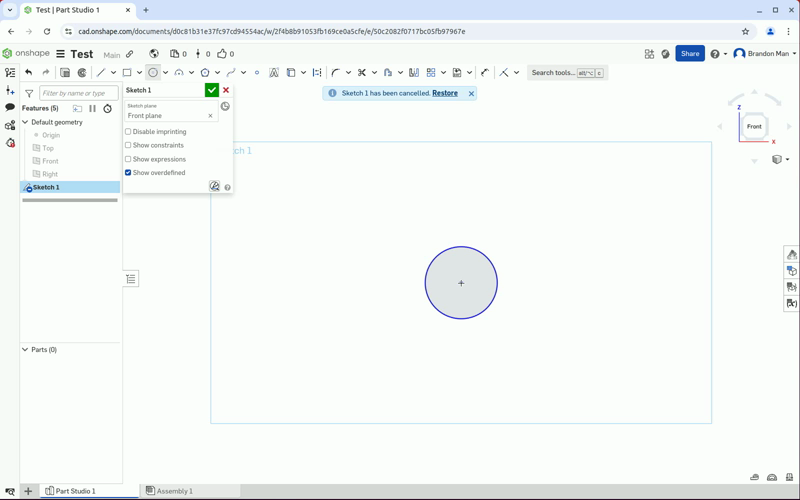
key_up(shift)
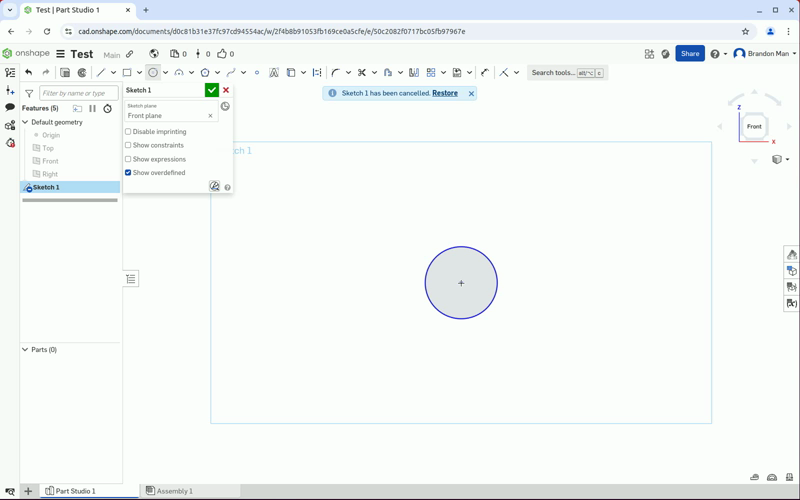
mouse_move(479, 282)
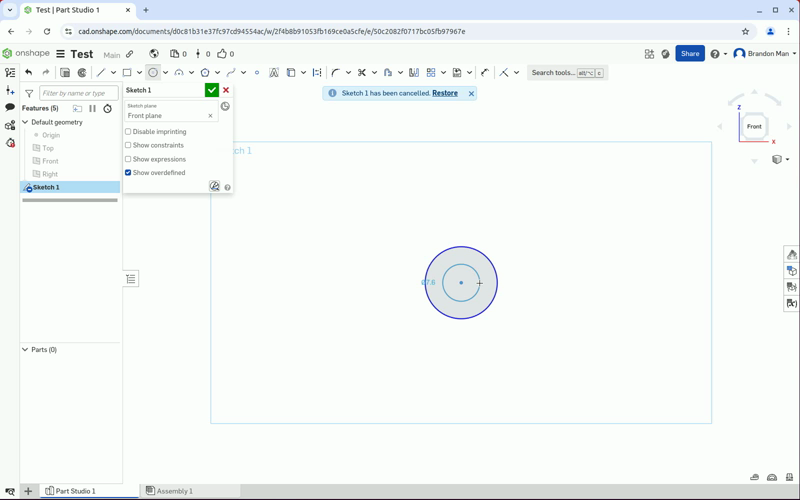
click(479, 282)
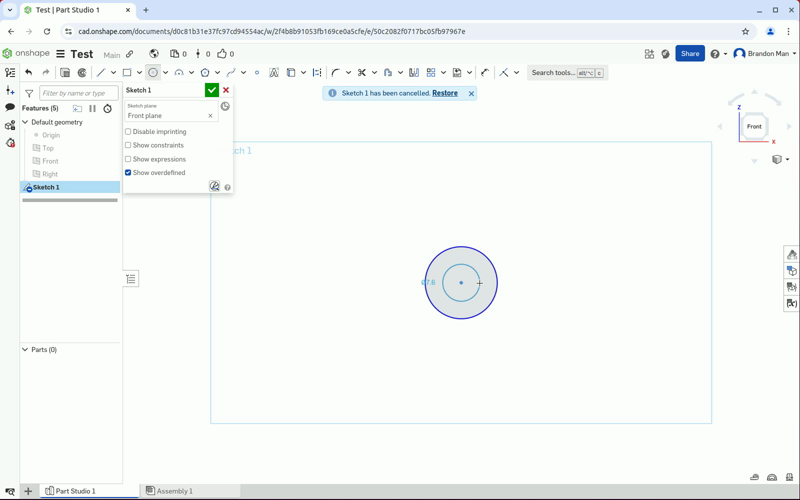
key(esc)
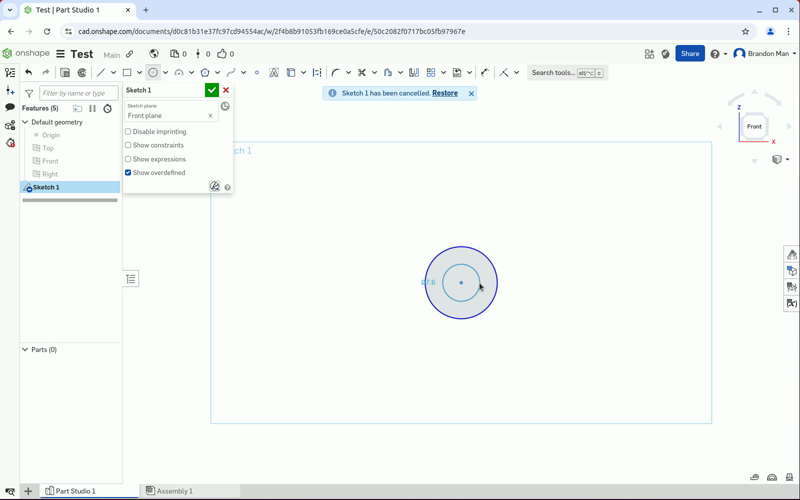
mouse_move(455, 252)
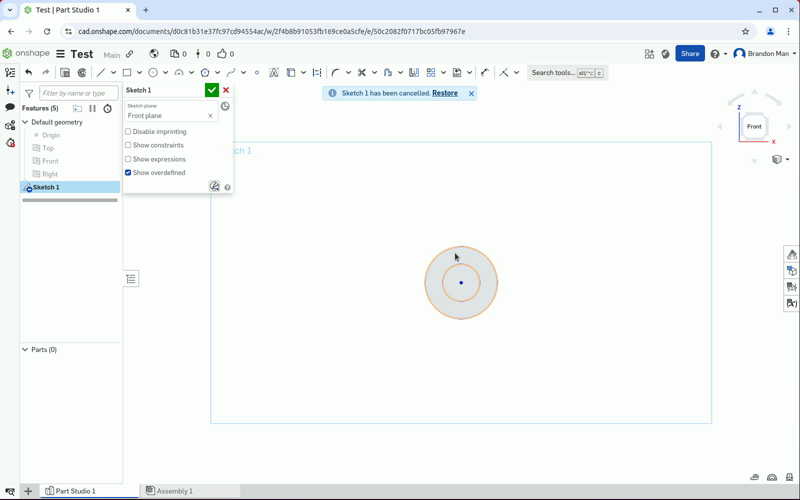
click(455, 252)
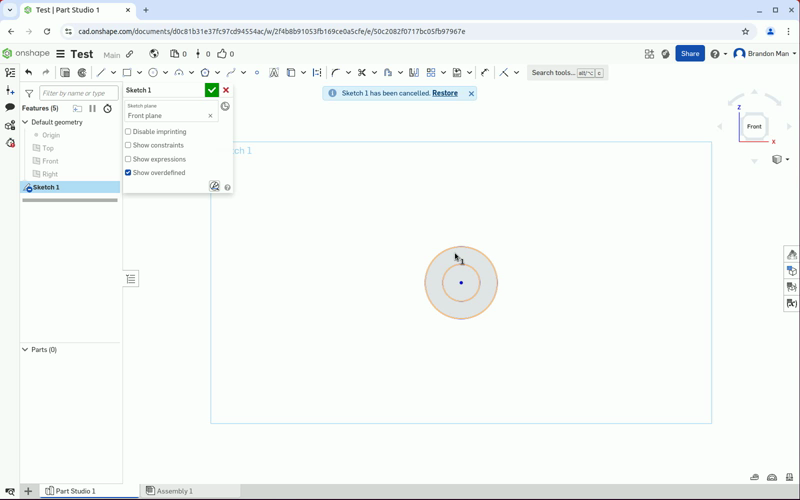
mouse_move(73, 352)
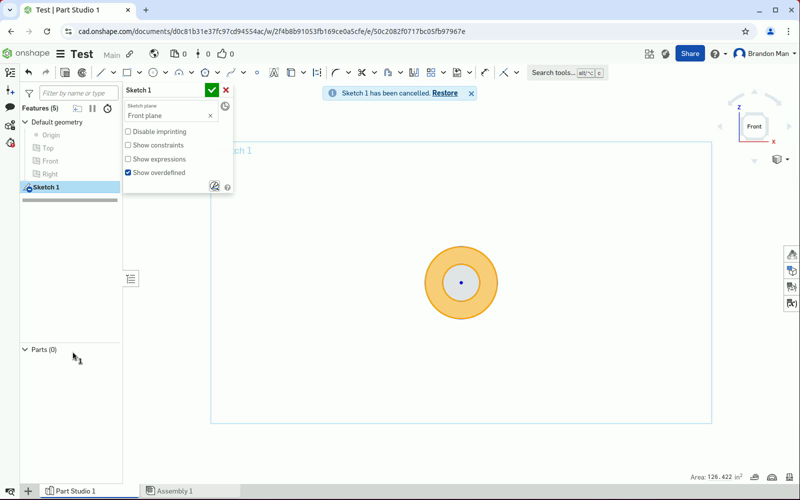
key(shift+y)
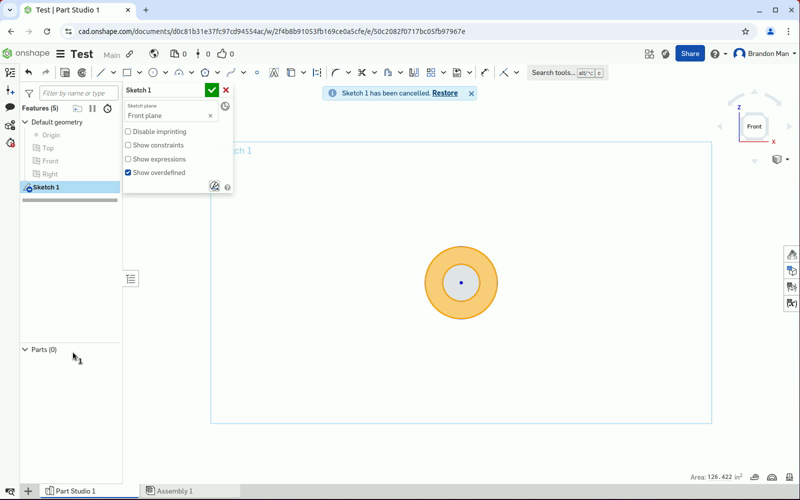
key(shift+e)
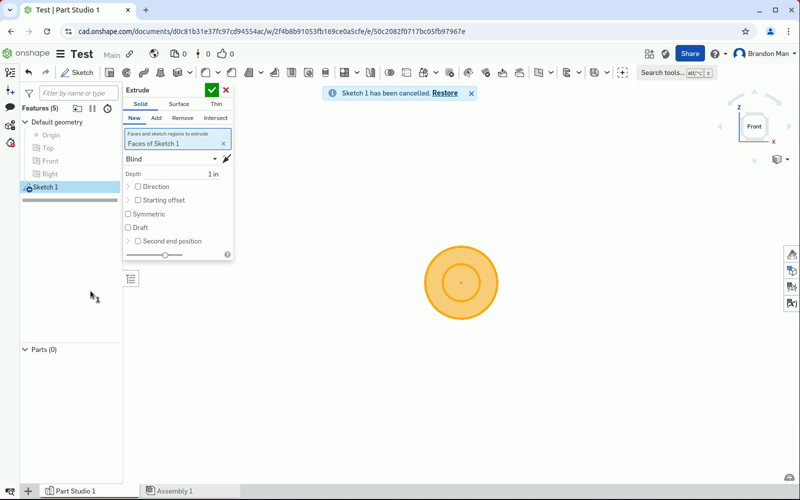
mouse_move(143, 106)
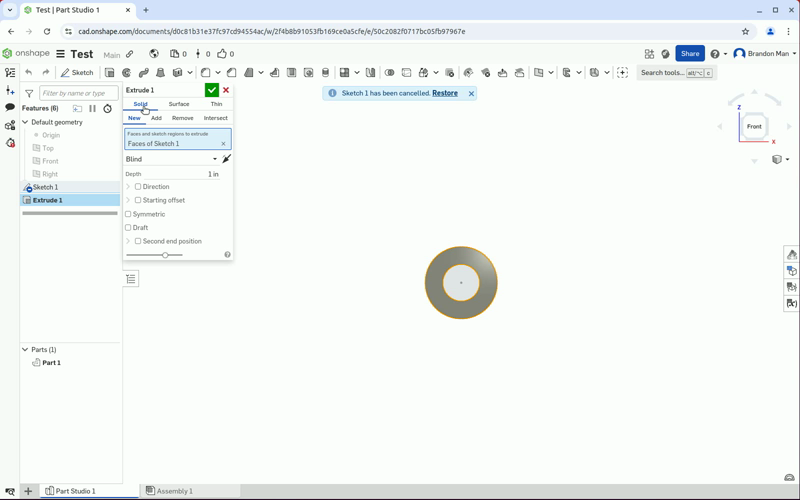
click(143, 106)
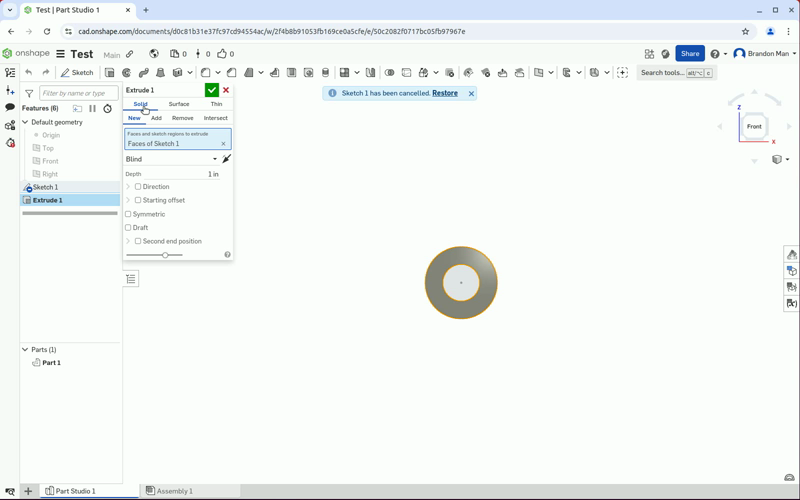
mouse_move(137, 120)
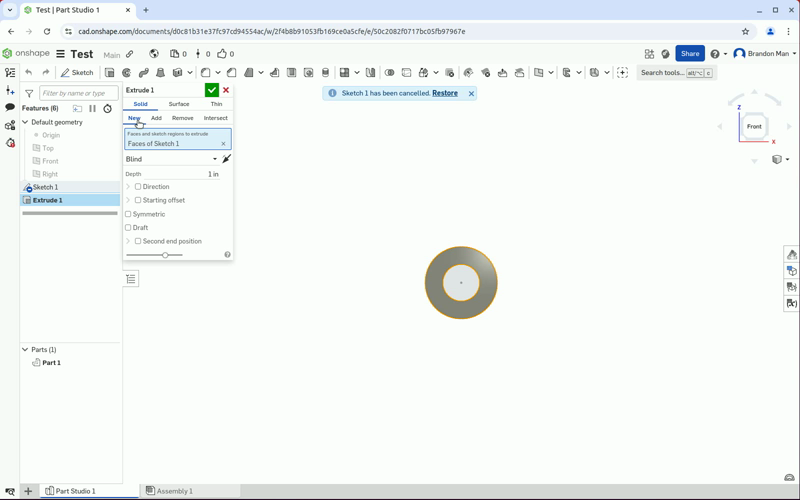
click(137, 120)
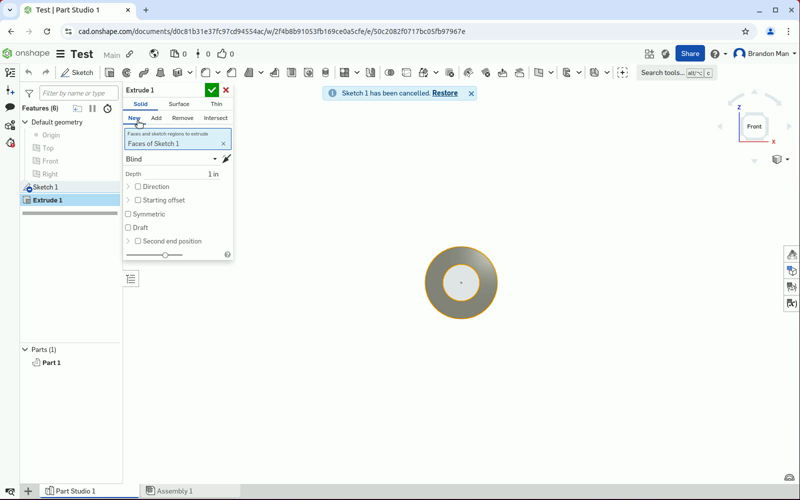
key(tab, 4)
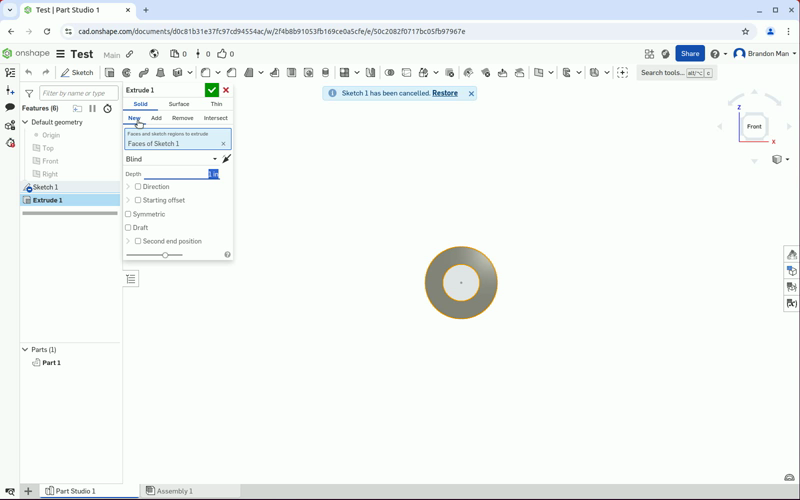
text(3.129)
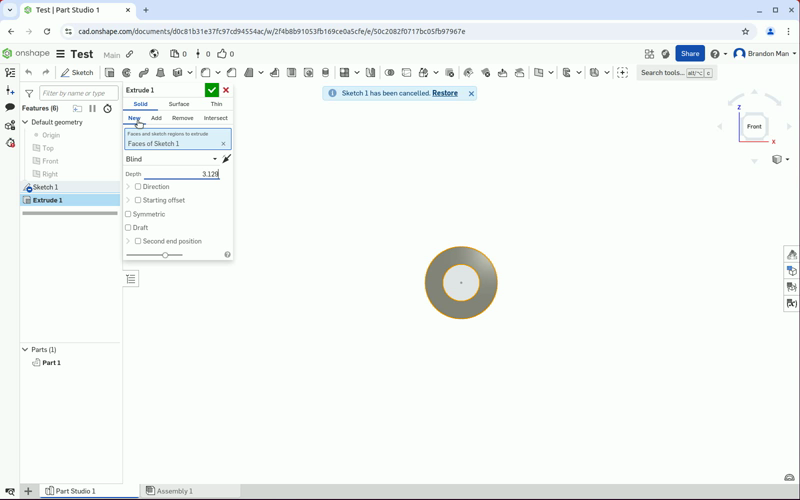
key(enter)
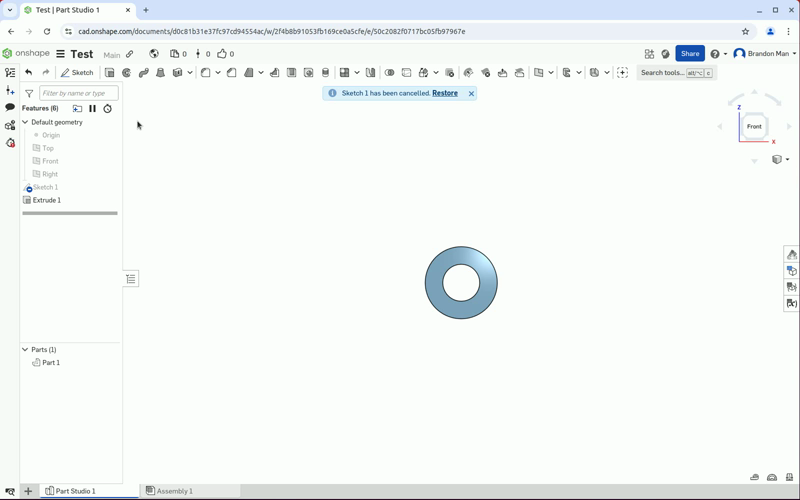
key(shift+h)
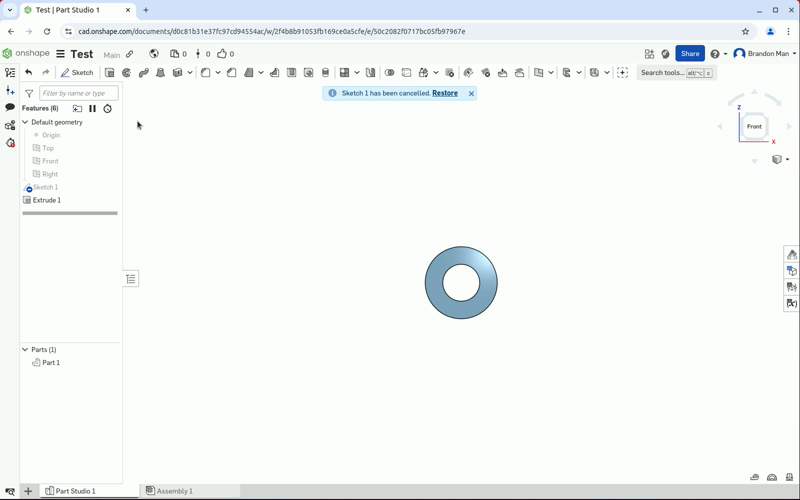
key(shift+h)
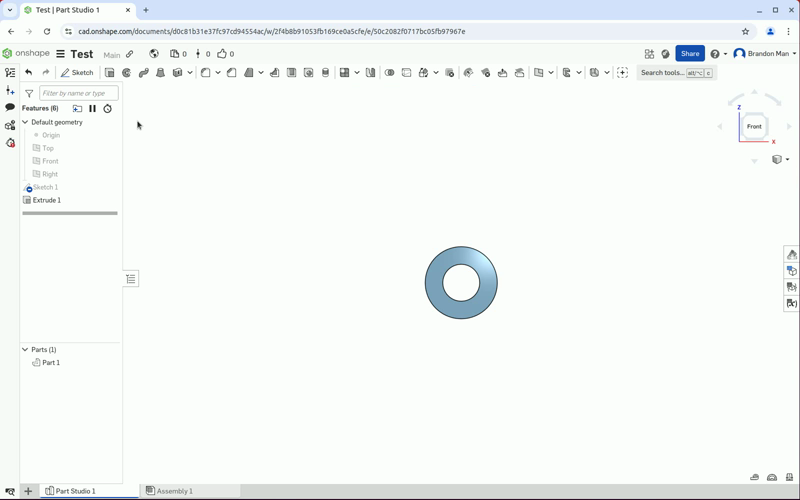
mouse_move(73, 189)
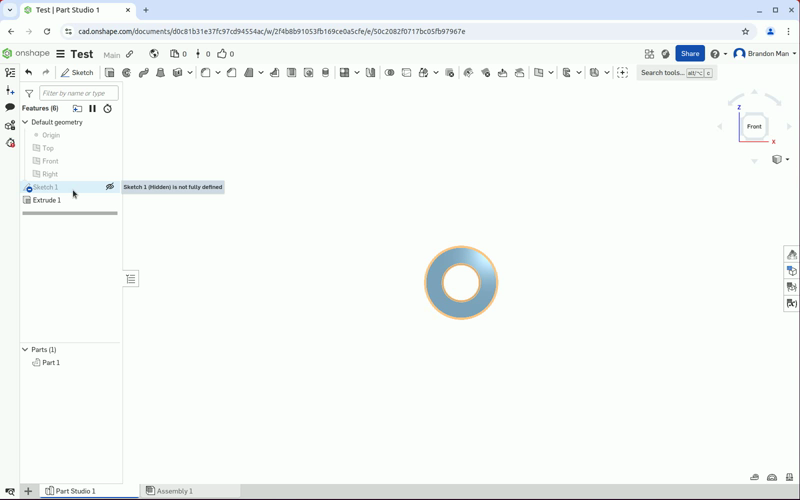
click(73, 189)
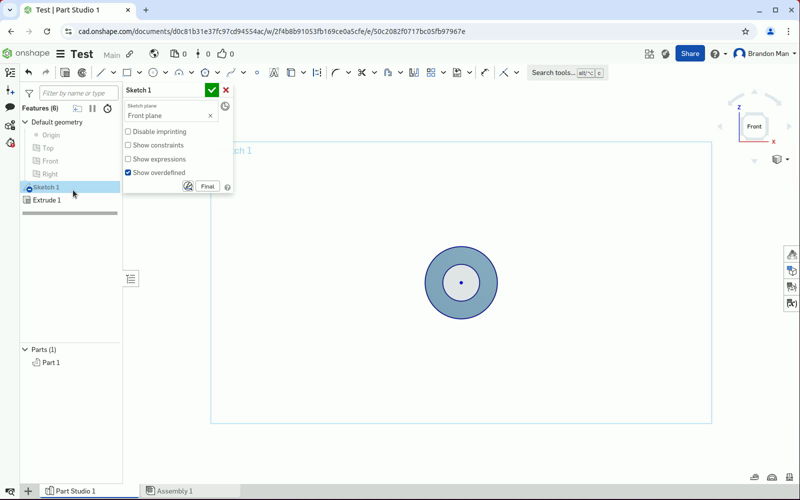
mouse_move(229, 92)
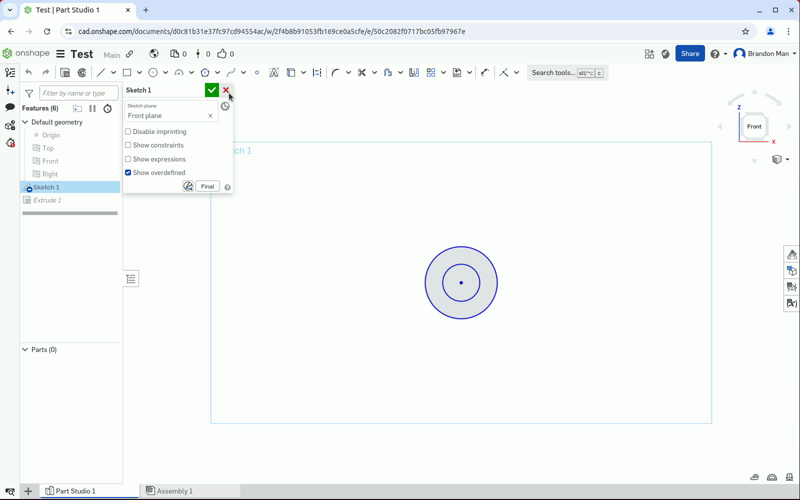
click(229, 92)
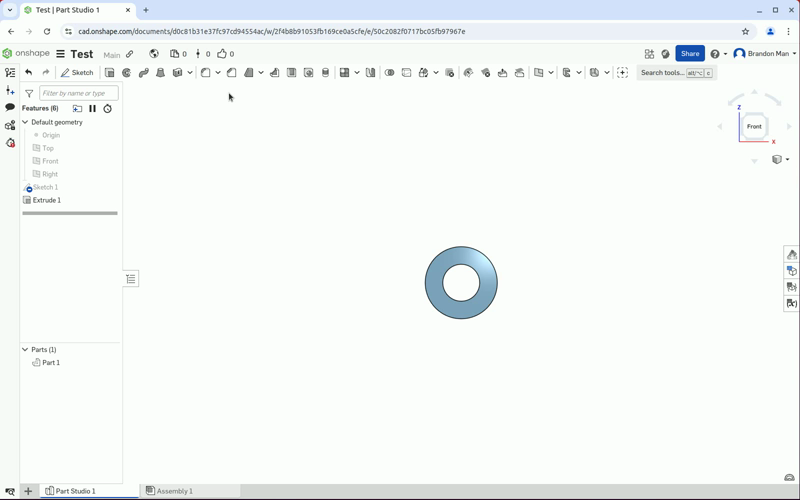
mouse_move(541, 75)
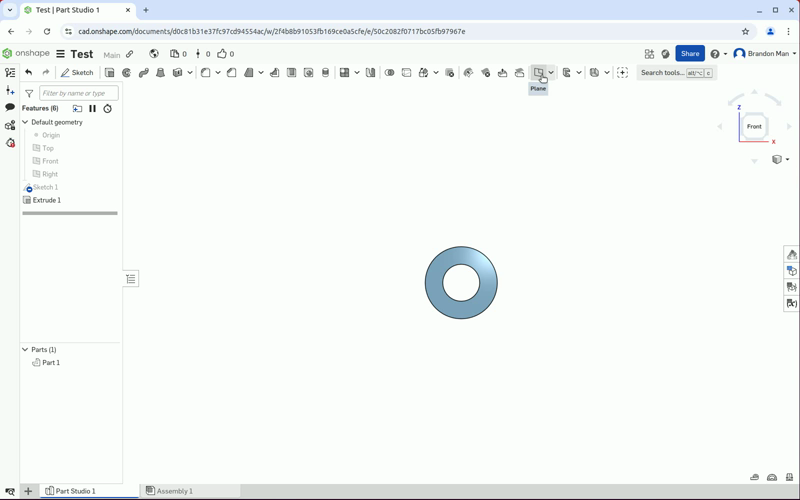
click(541, 75)
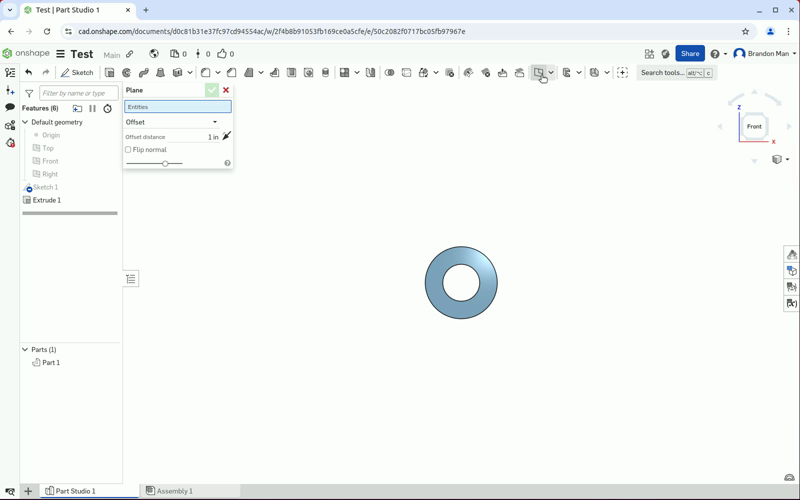
mouse_move(73, 163)
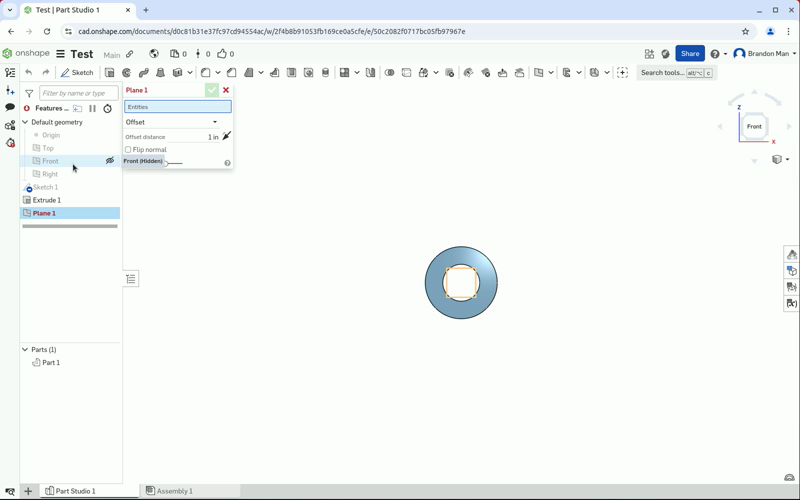
click(73, 163)
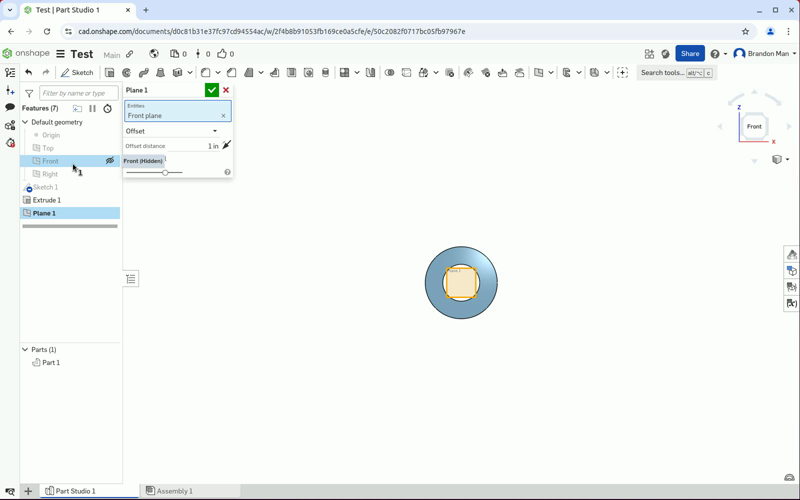
key(tab, 2)
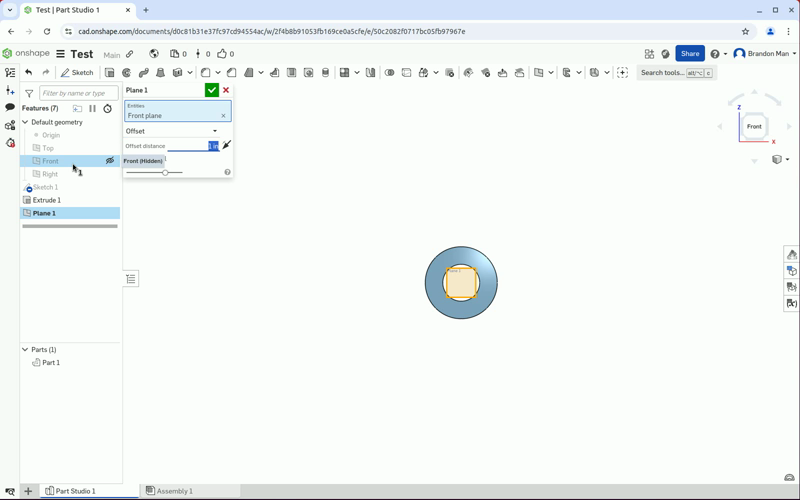
text(3.143)
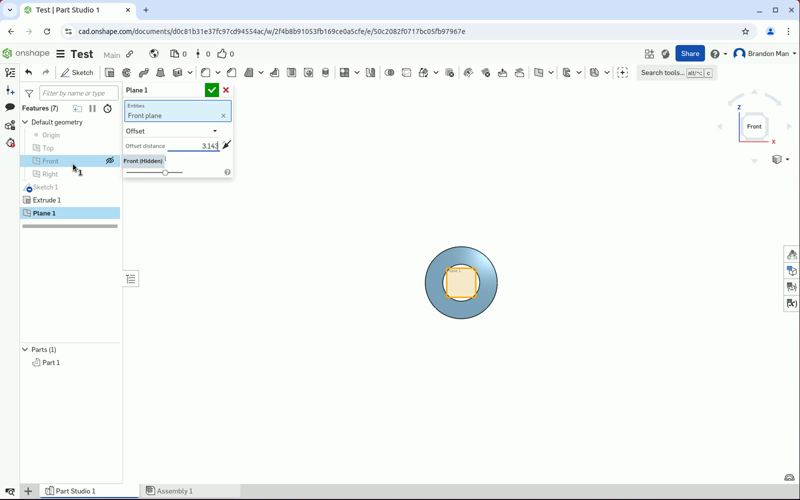
key(enter, 2)
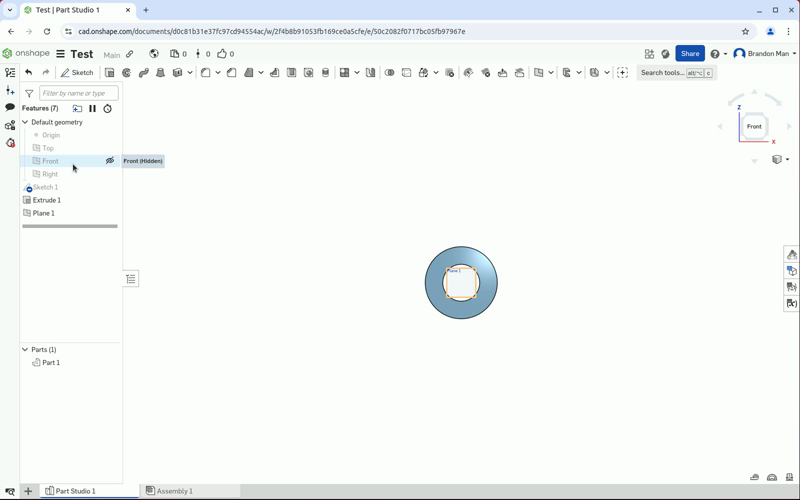
key(shift+s)
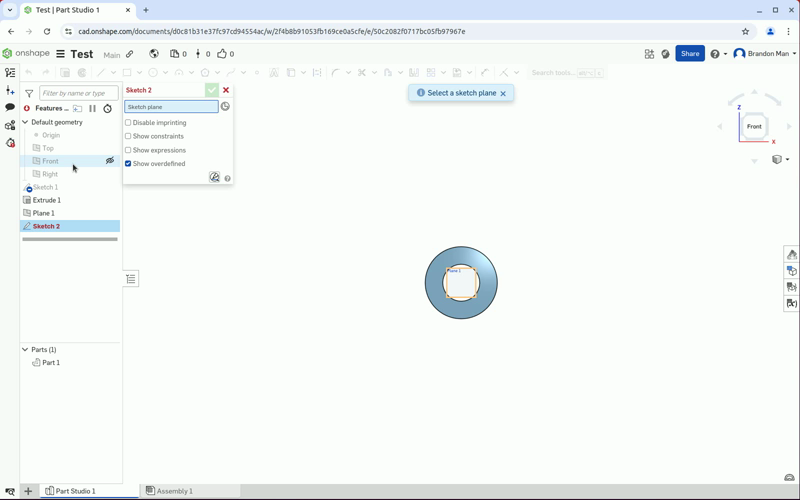
mouse_move(73, 215)
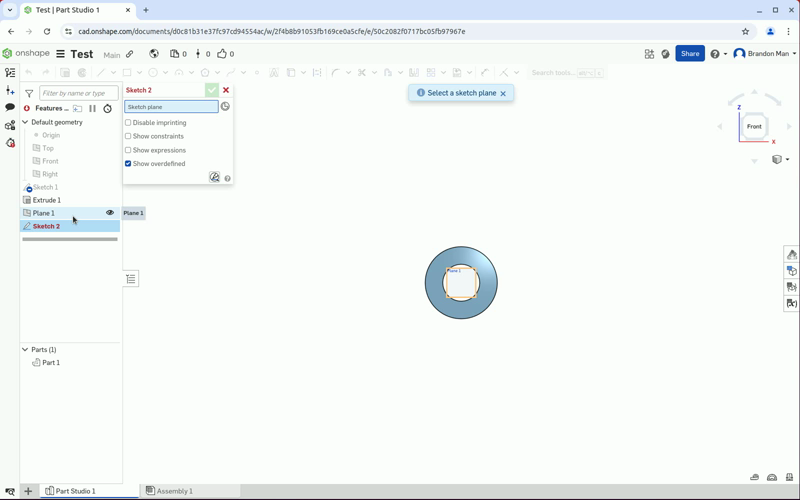
click(73, 215)
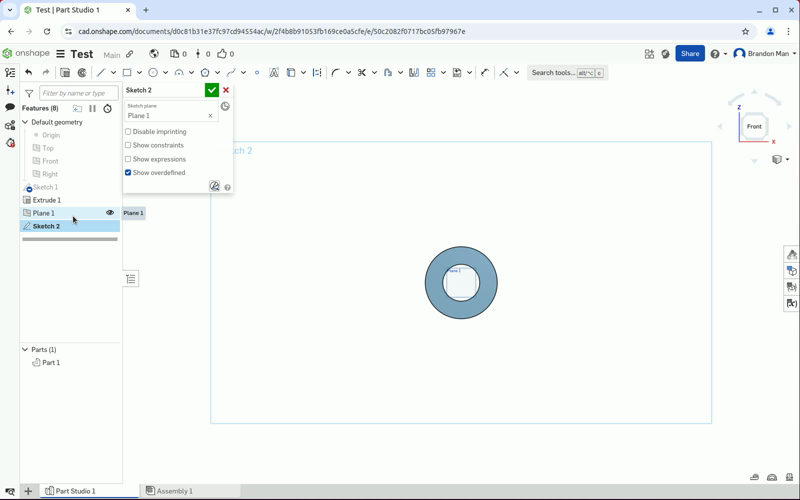
mouse_move(73, 352)
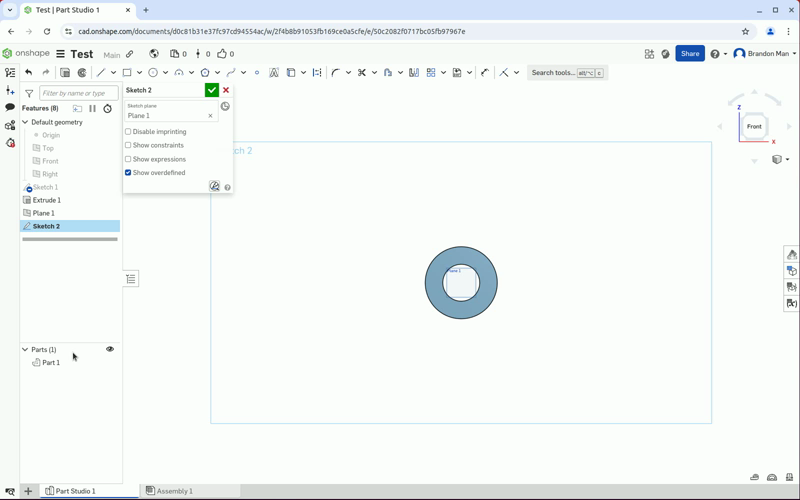
key(y)
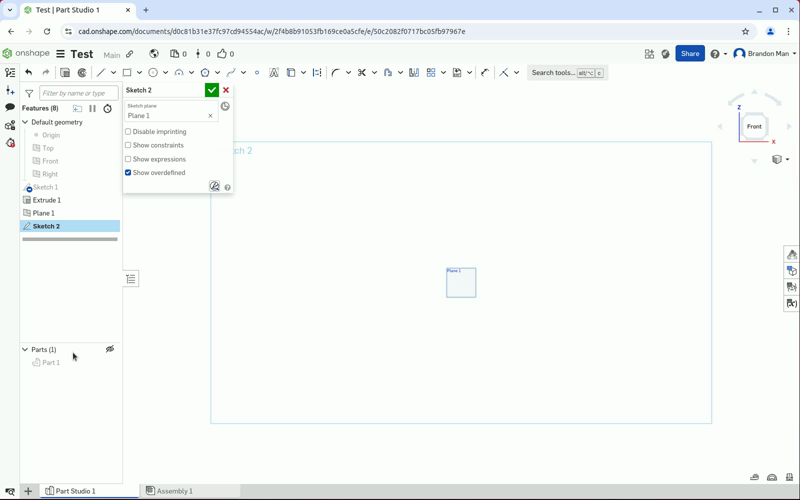
key(c)
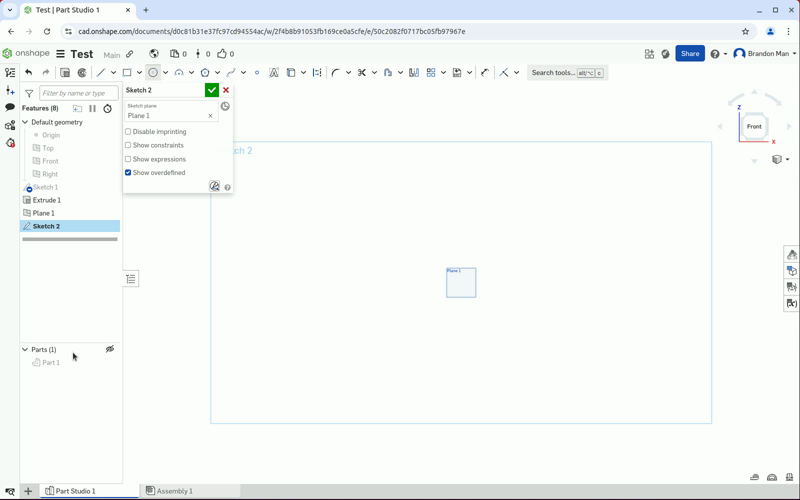
key_down(shift)
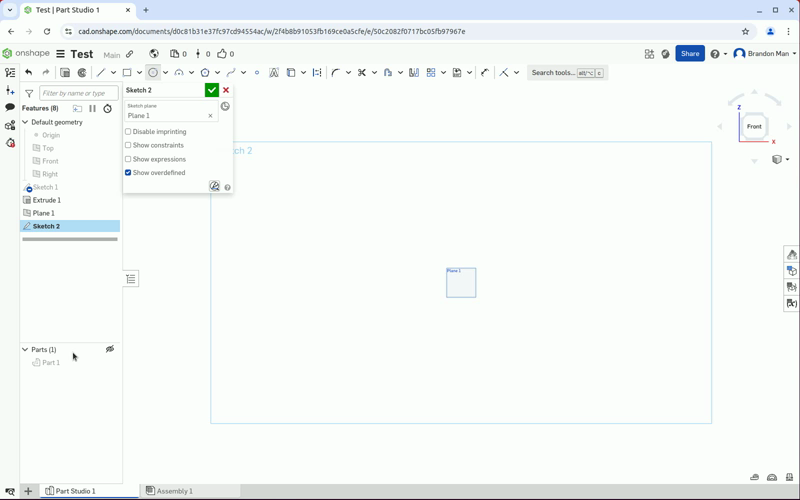
mouse_move(461, 282)
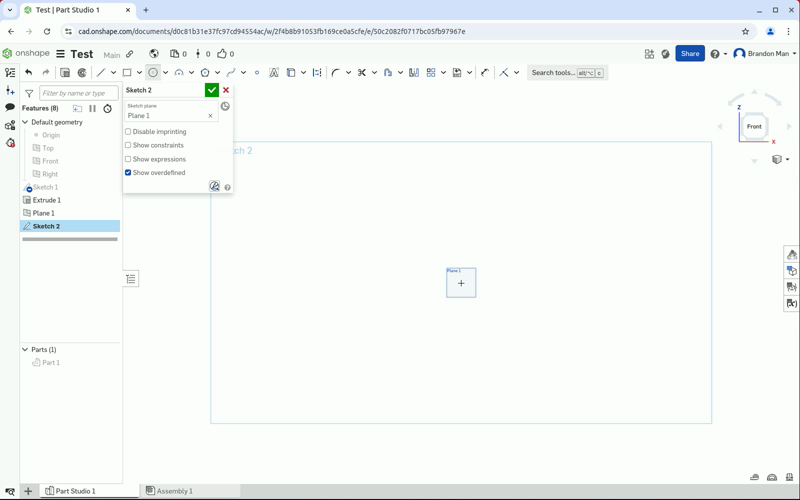
click(461, 282)
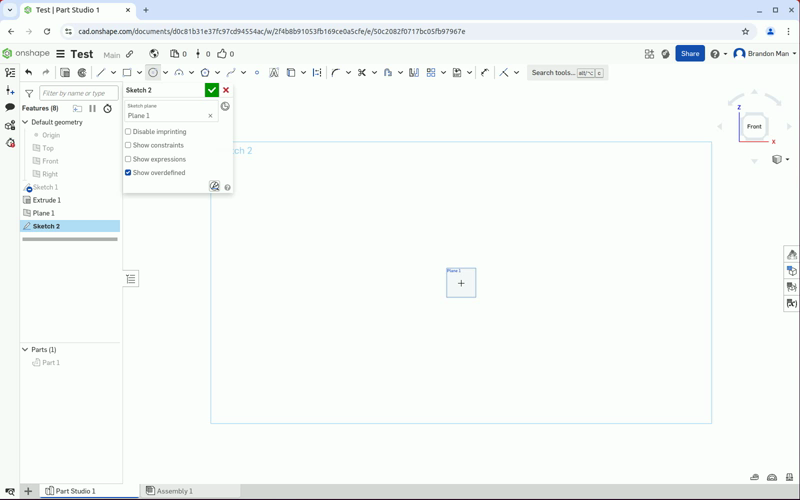
key_up(shift)
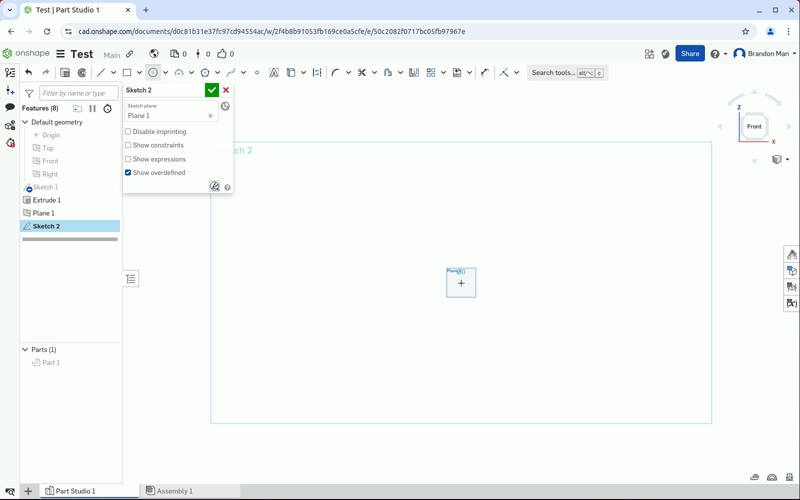
mouse_move(494, 282)
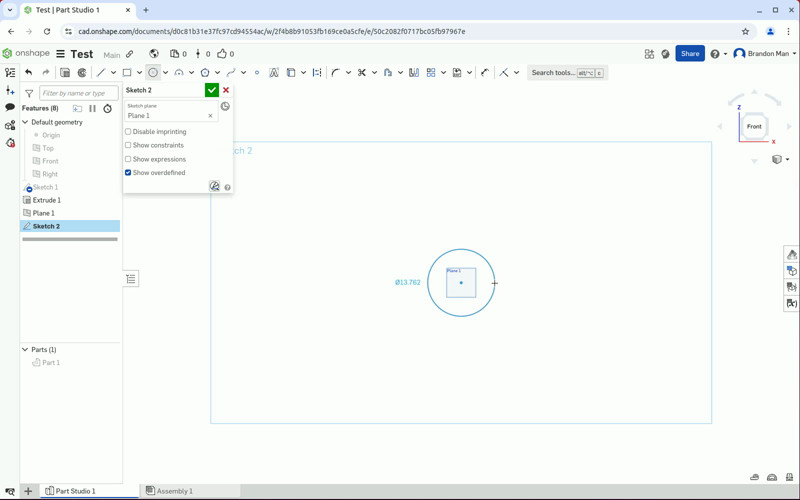
click(494, 282)
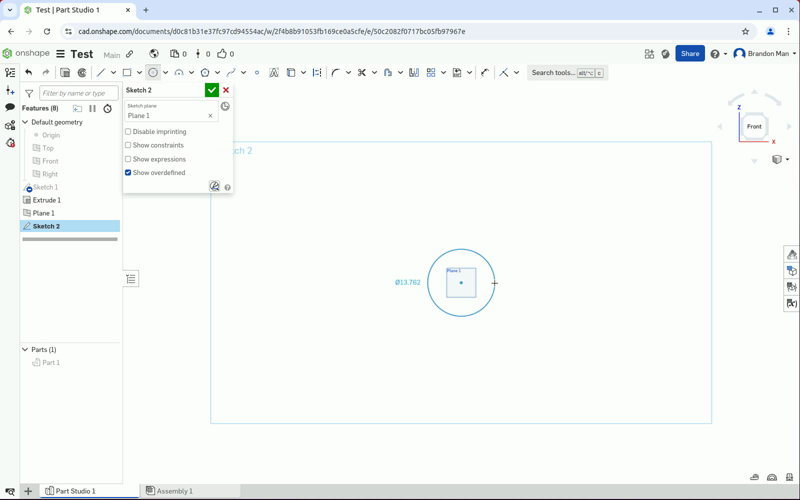
key(esc)
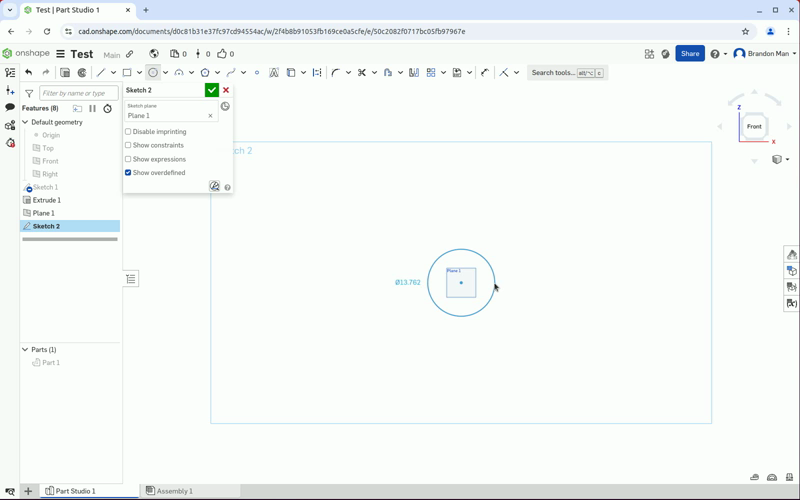
key(c)
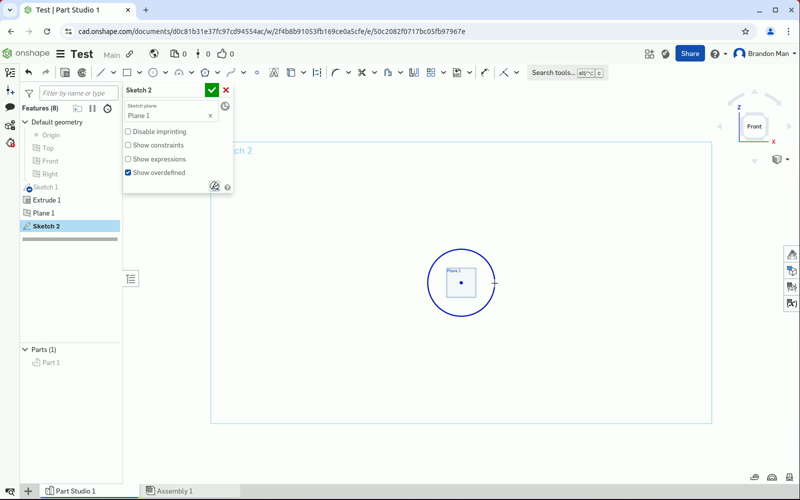
key_down(shift)
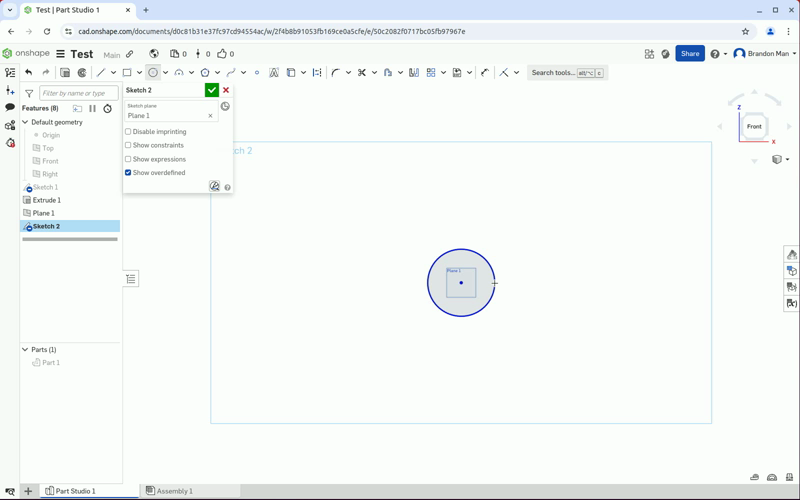
mouse_move(461, 282)
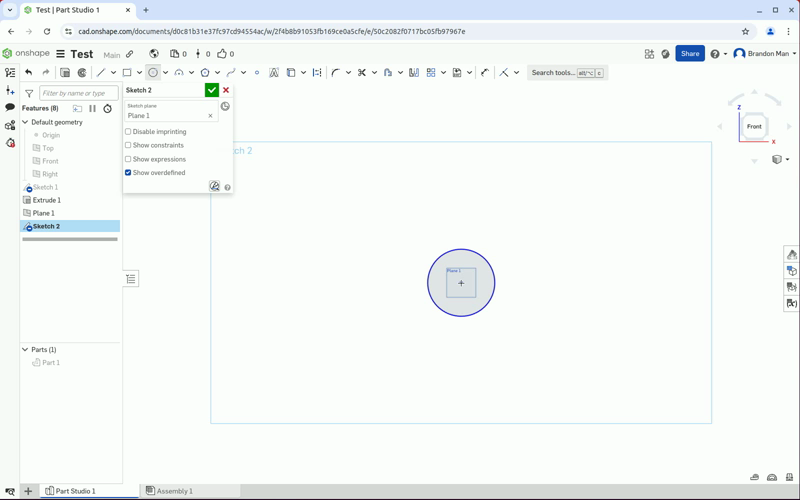
click(461, 282)
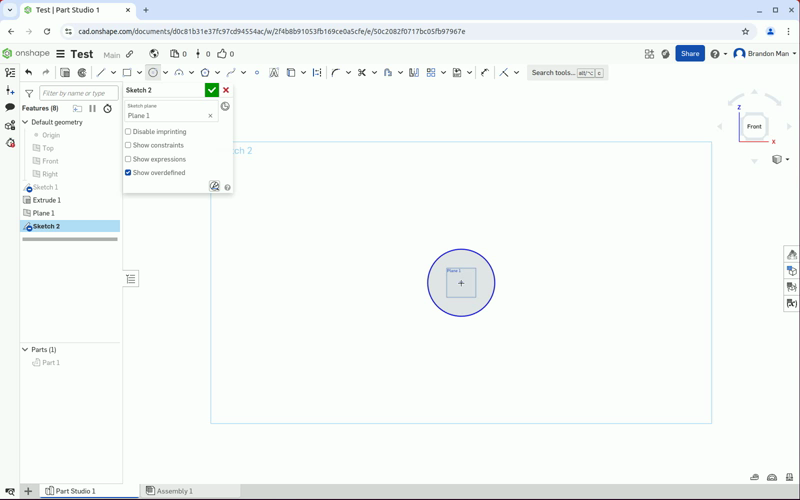
key_up(shift)
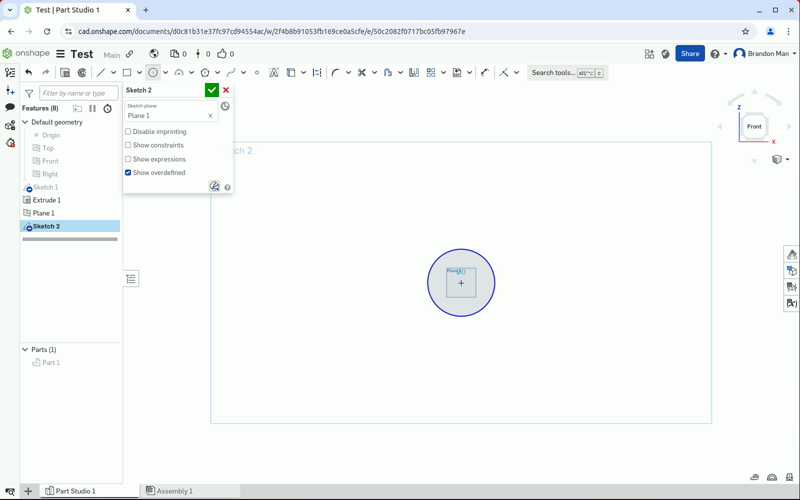
mouse_move(480, 282)
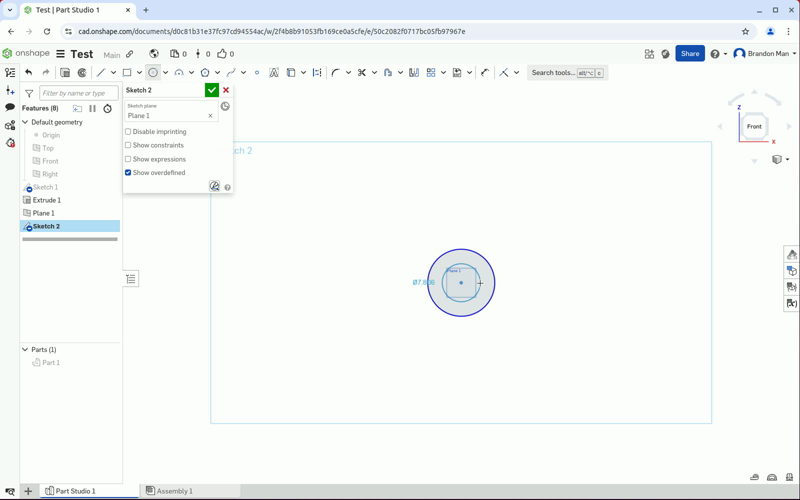
click(480, 282)
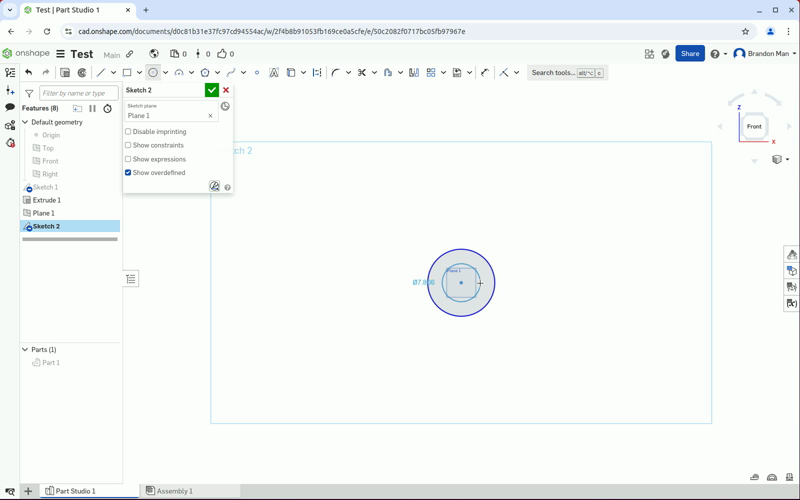
key(esc)
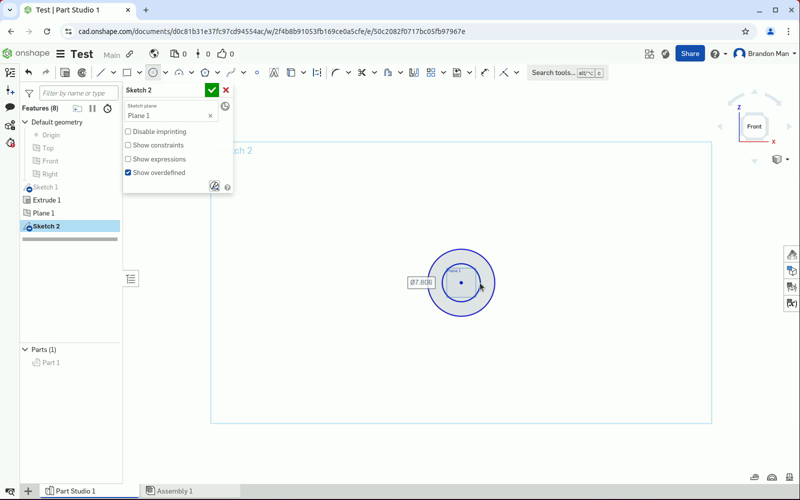
mouse_move(465, 311)
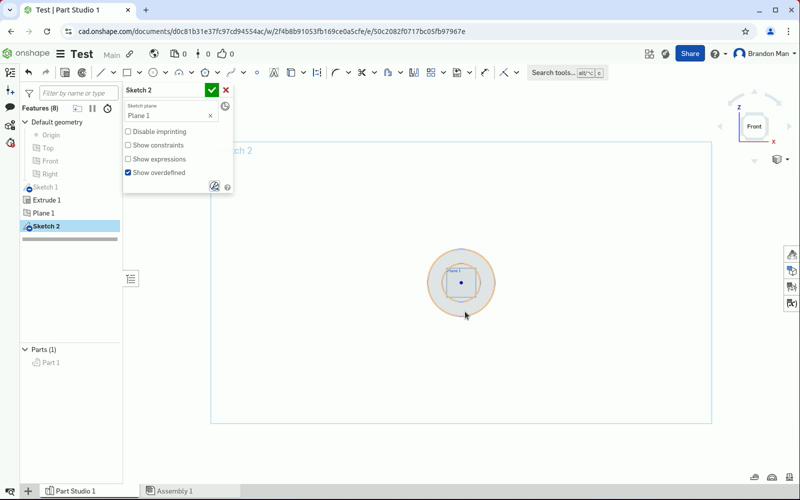
click(465, 311)
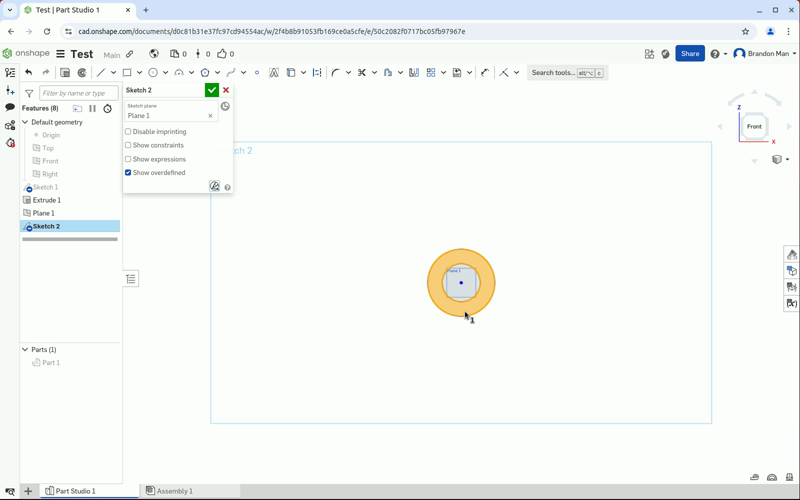
mouse_move(73, 352)
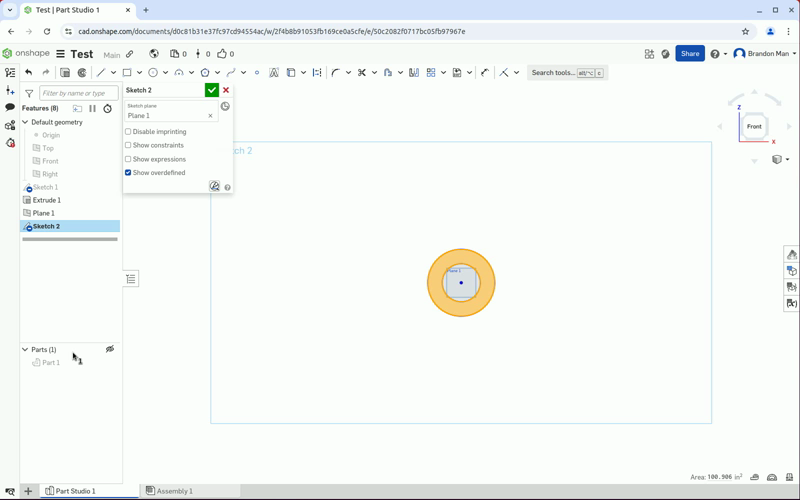
key(shift+y)
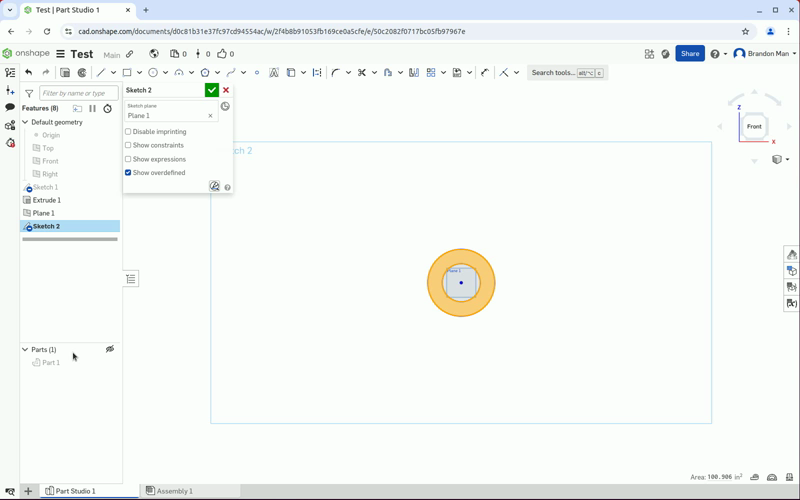
key(shift+e)
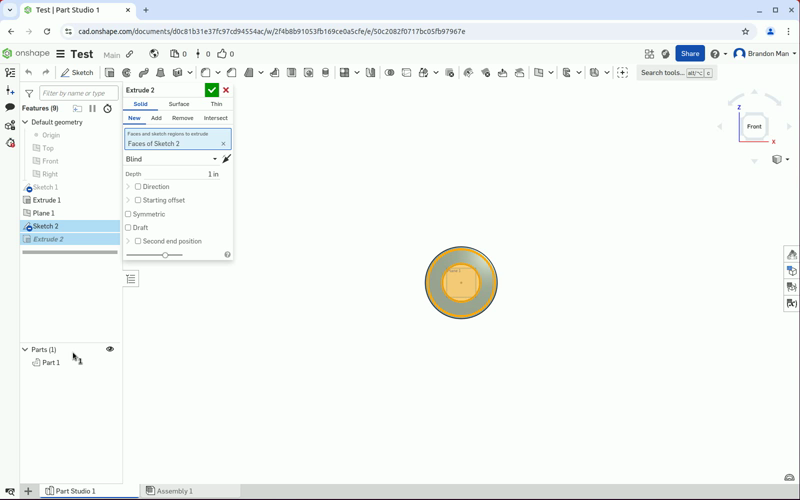
mouse_move(143, 106)
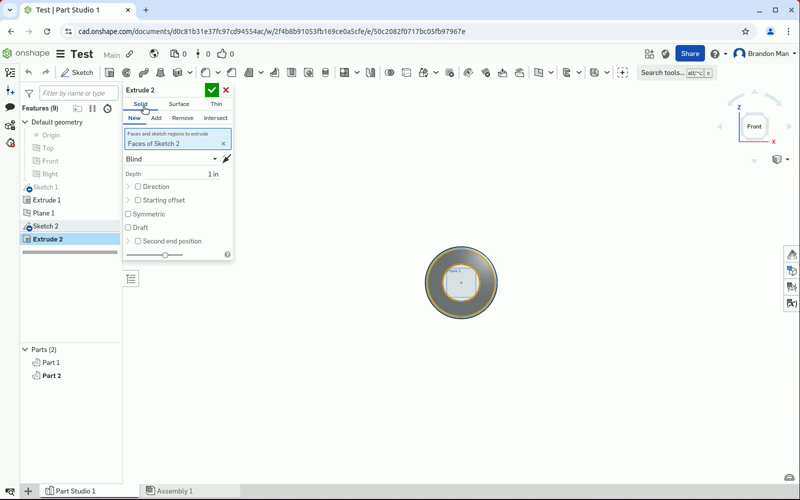
click(143, 106)
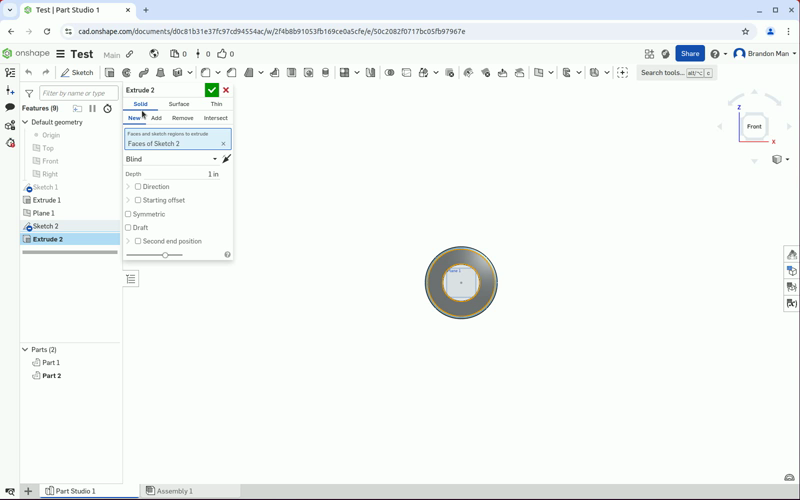
mouse_move(137, 120)
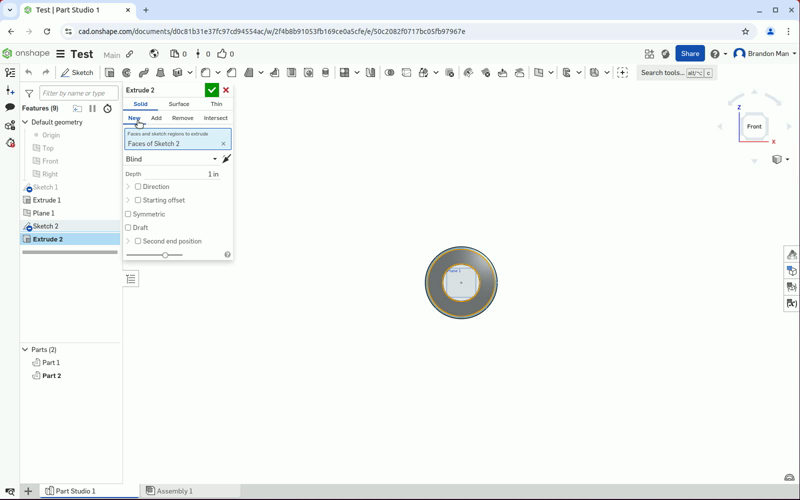
click(137, 120)
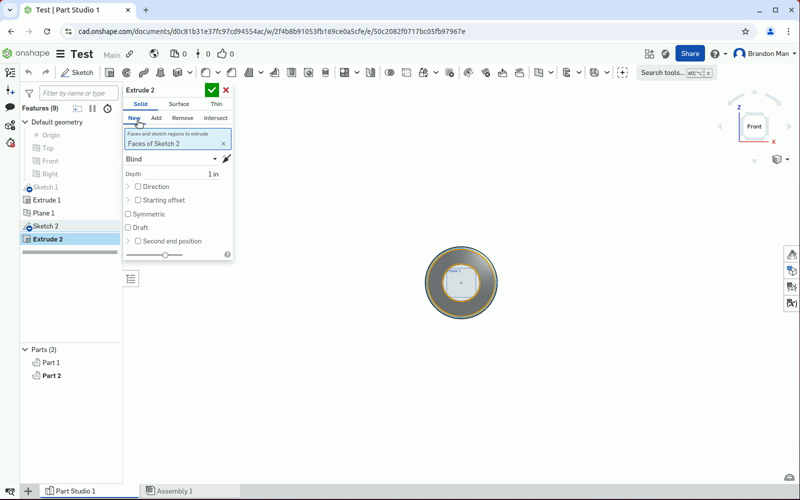
key(tab, 4)
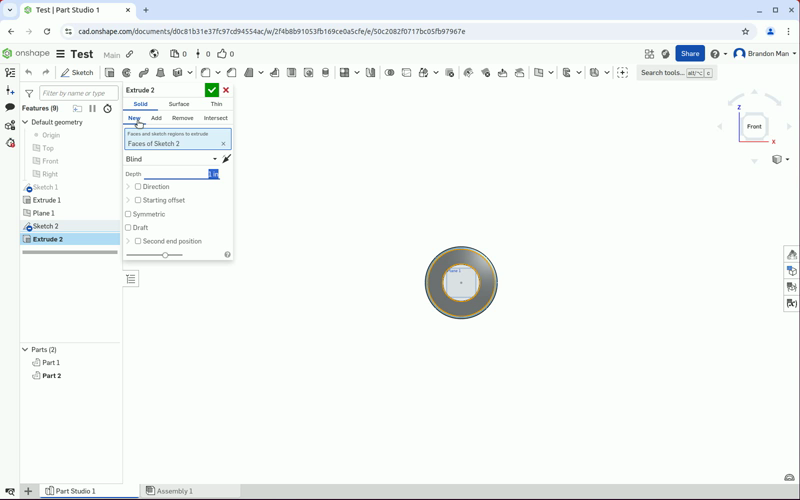
text(0.963)
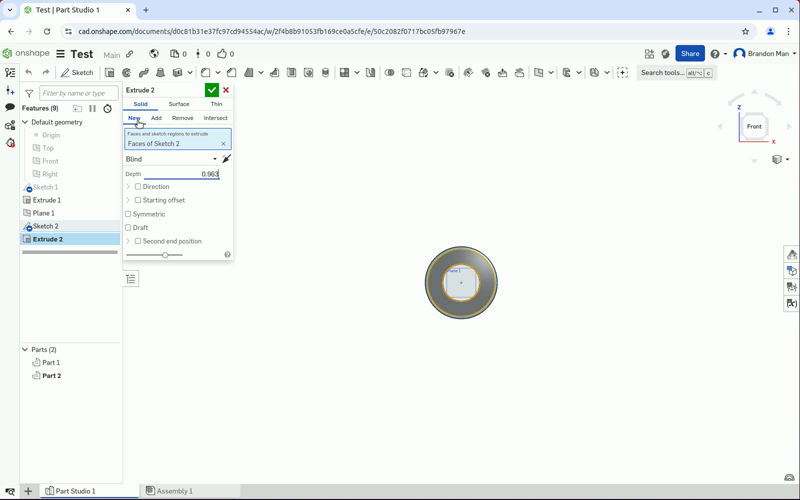
key(enter)
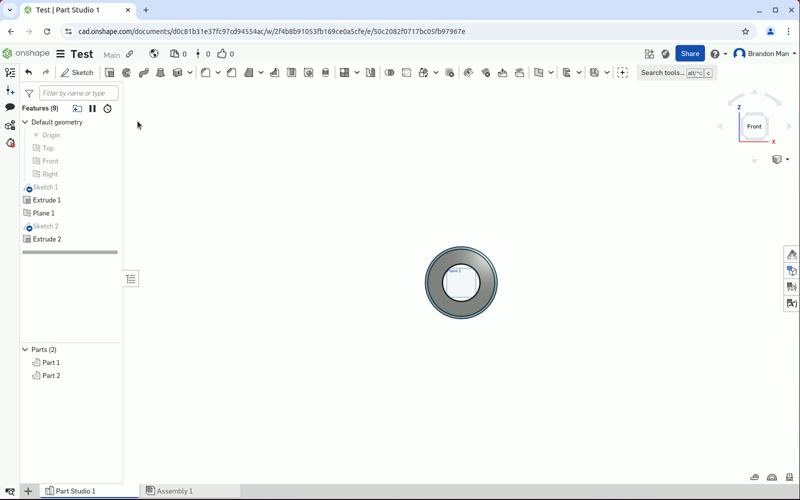
key(shift+h)
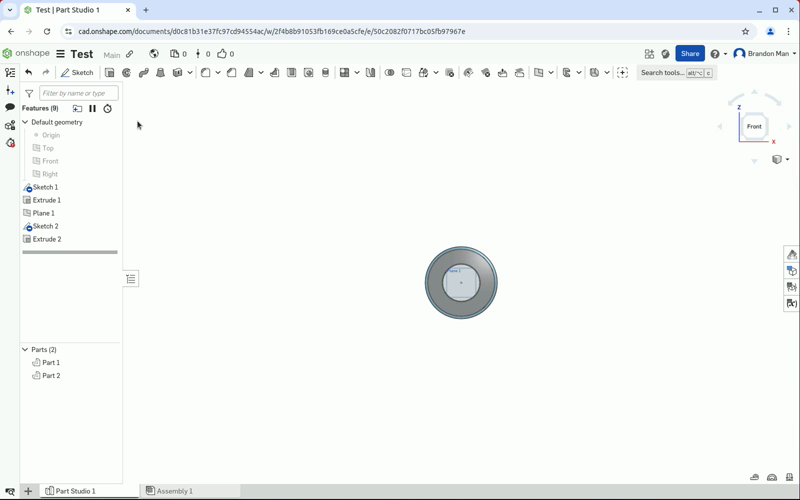
key(shift+h)
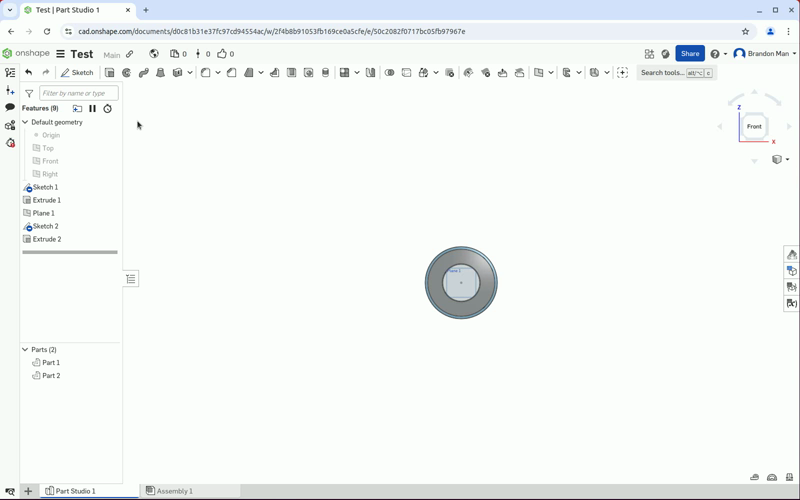
key(shift+7)
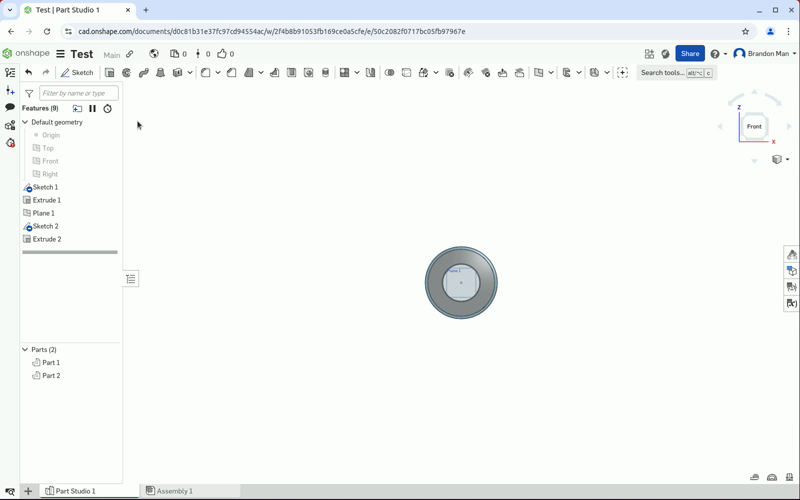
key(left, 2)
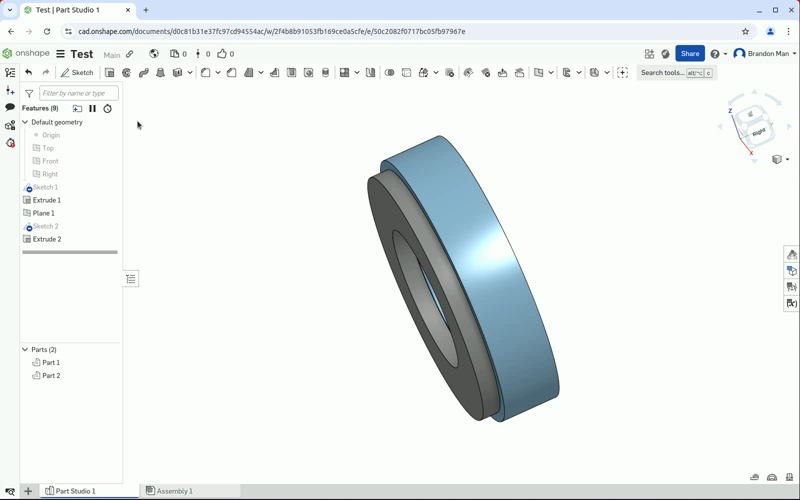
key(down, 2)
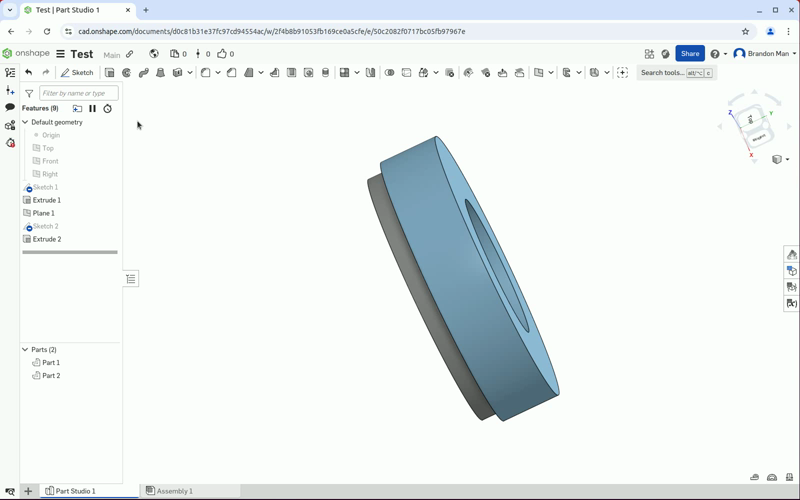
key(up, 2)
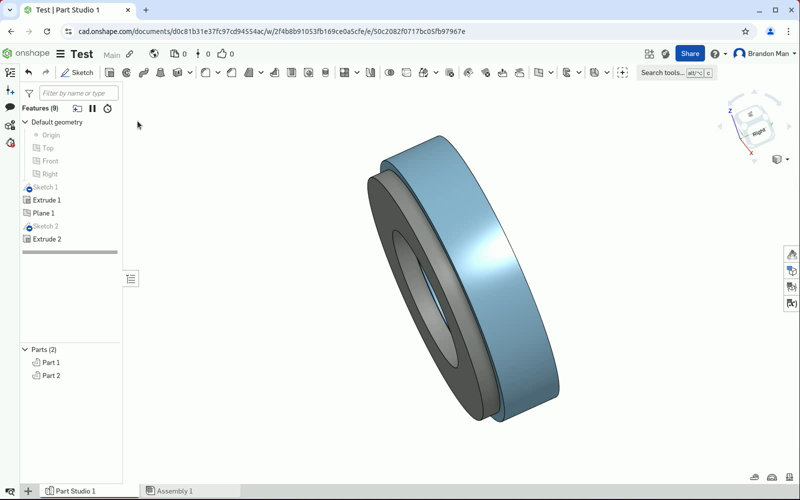
key(right, 2)
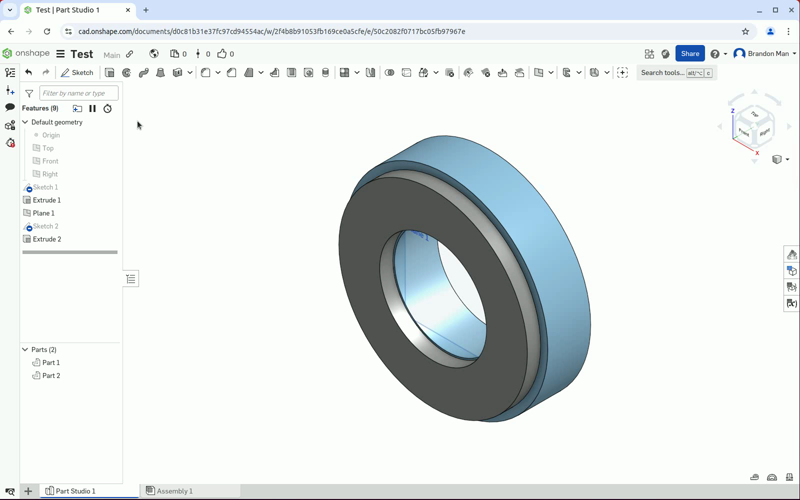
mouse_move(73, 189)
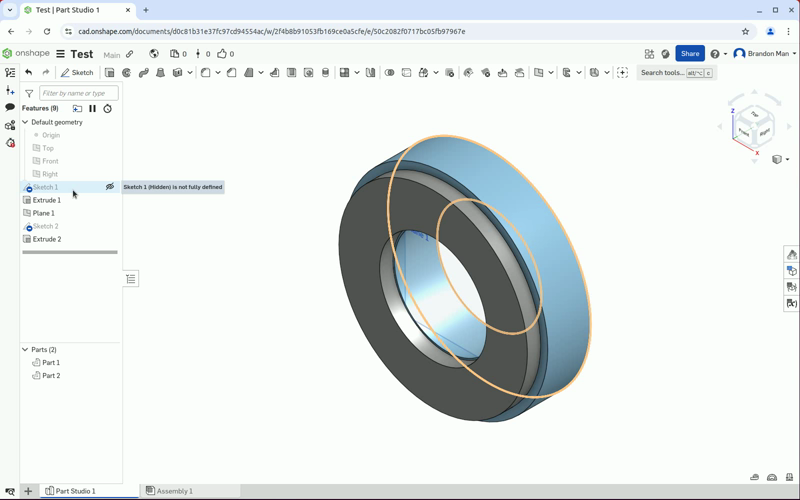
click(73, 189)